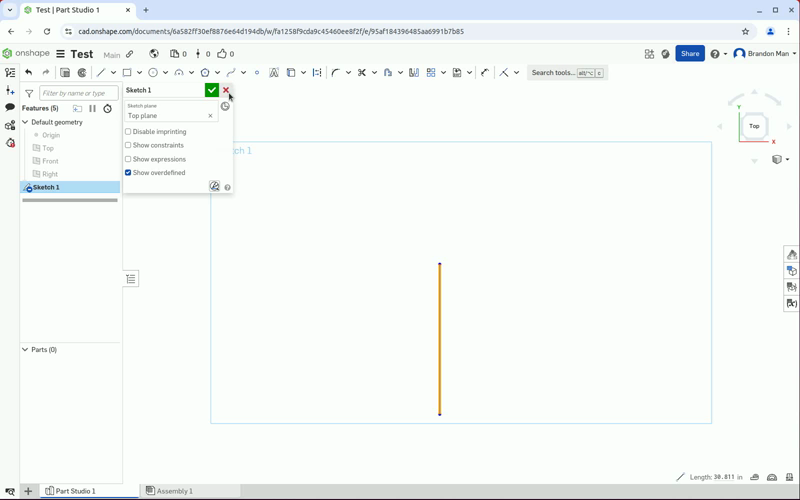
key(shift+h)
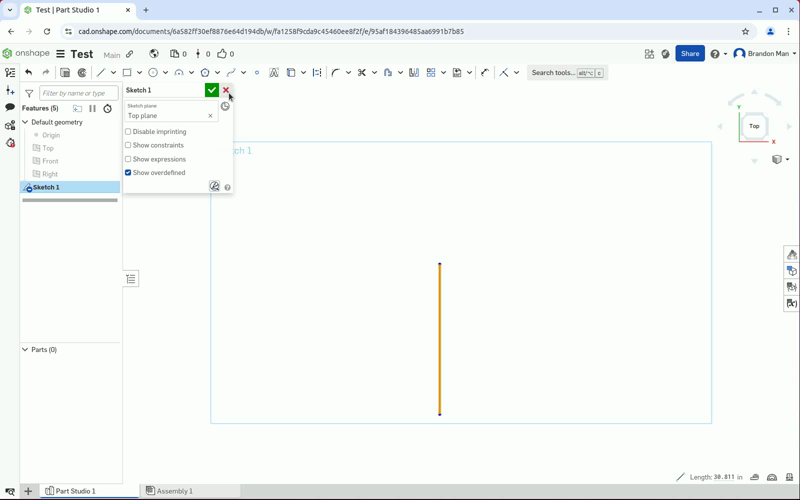
key(shift+s)
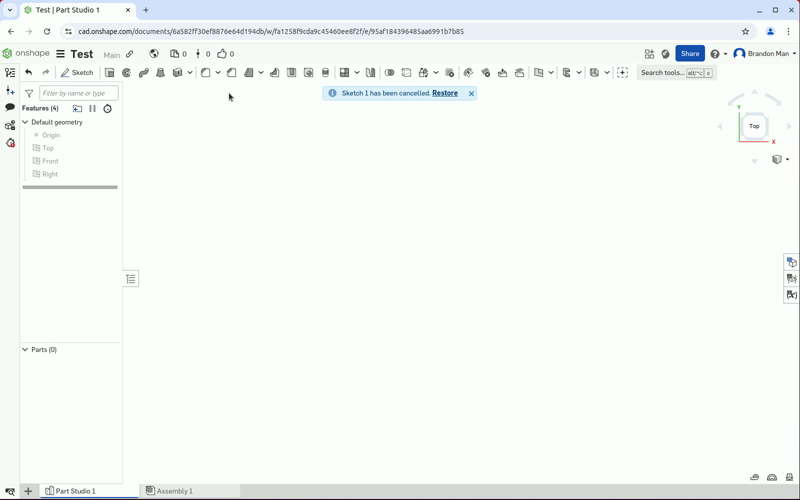
mouse_move(73, 150)
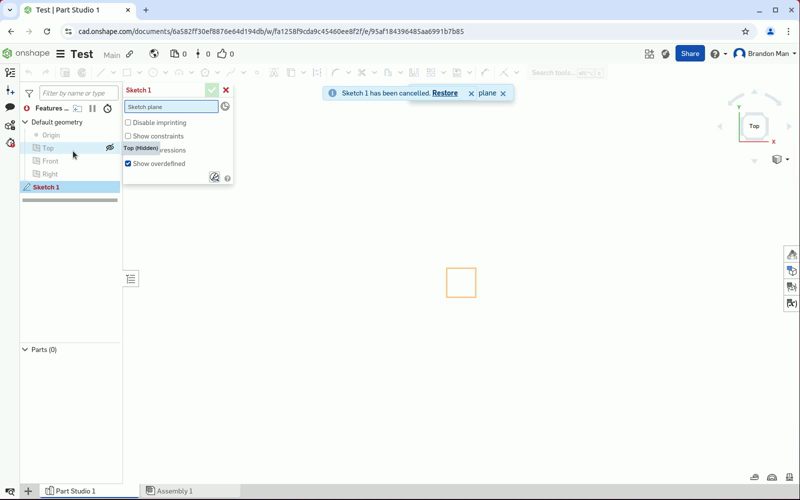
click(73, 150)
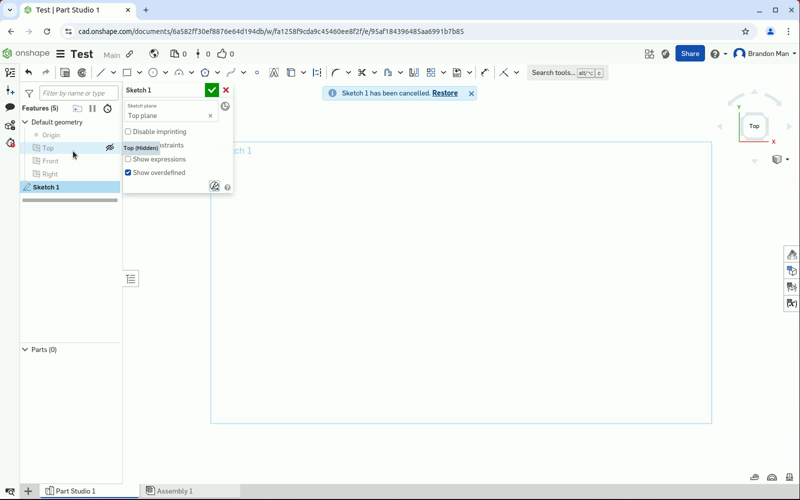
mouse_move(73, 352)
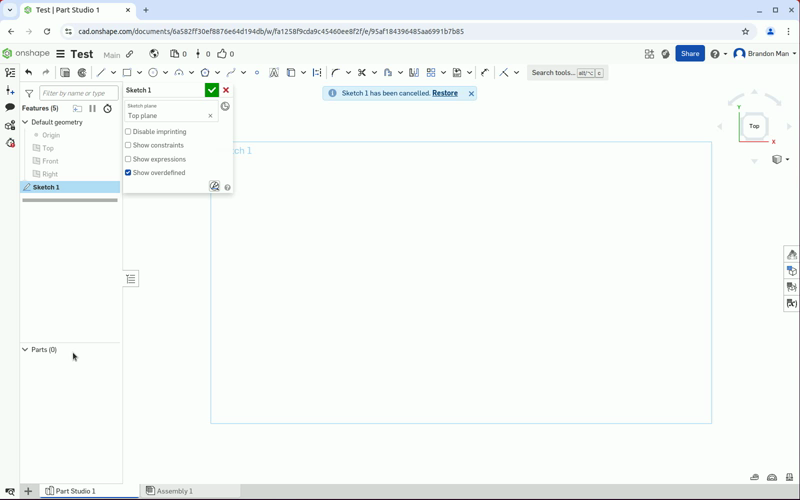
key(y)
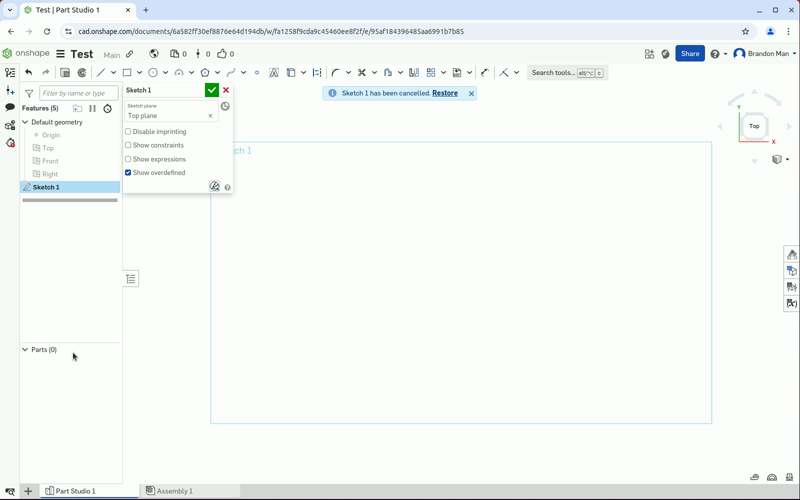
key(l)
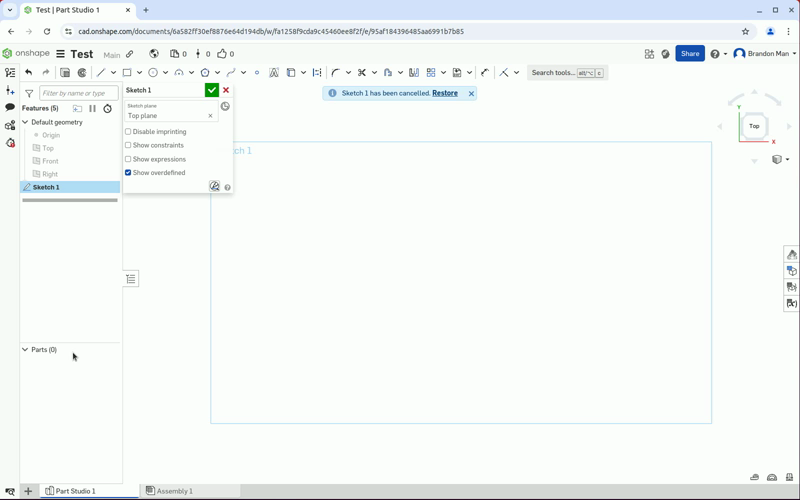
key_down(shift)
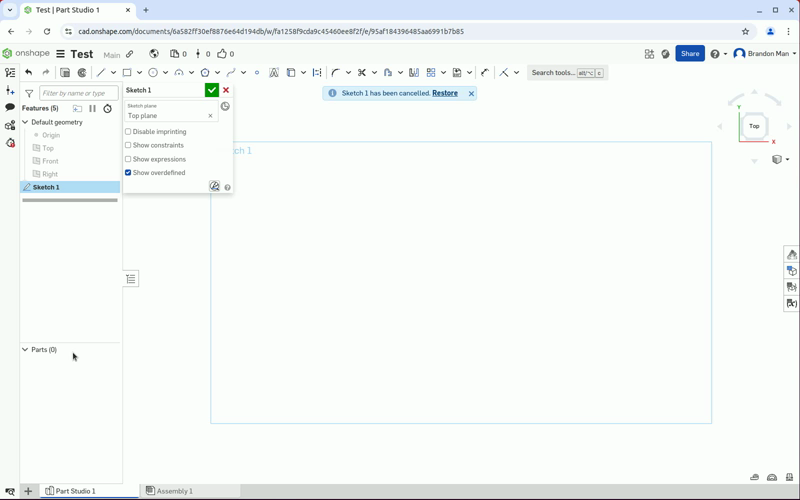
mouse_move(348, 367)
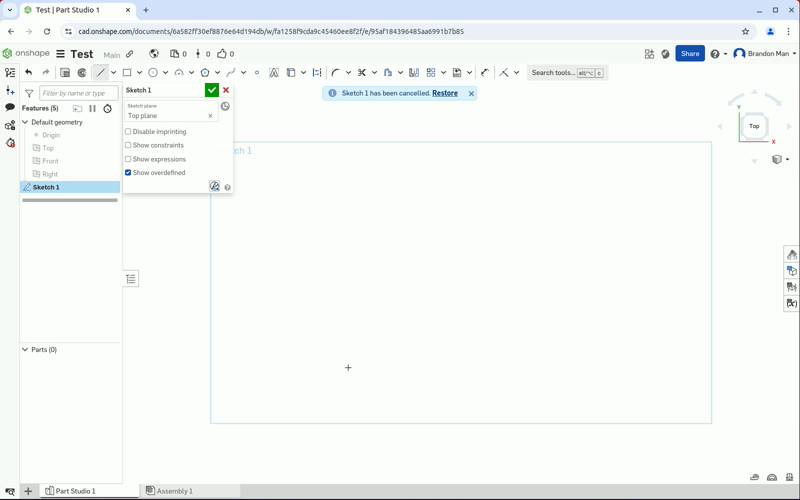
click(348, 367)
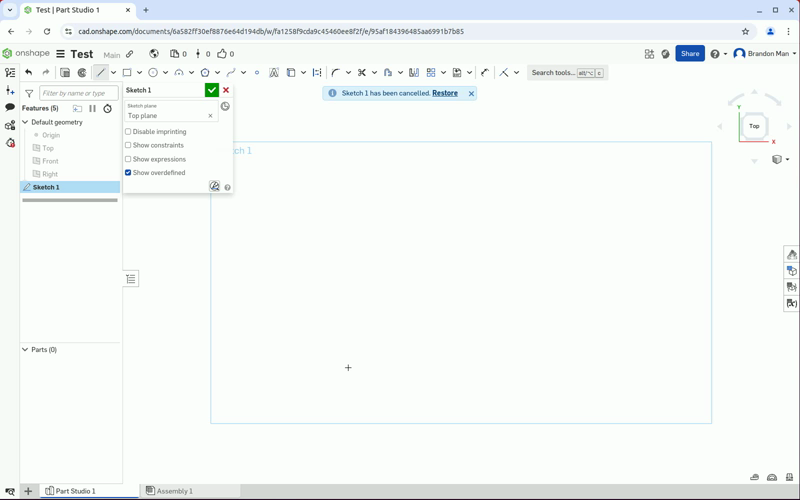
key_up(shift)
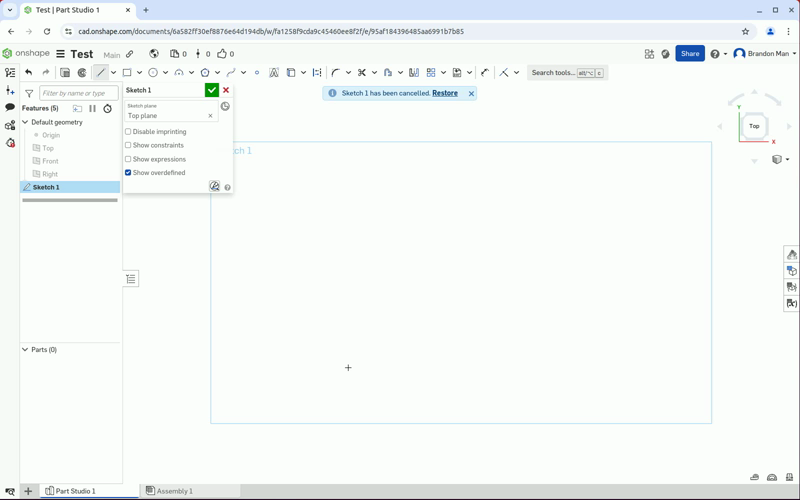
key_down(shift)
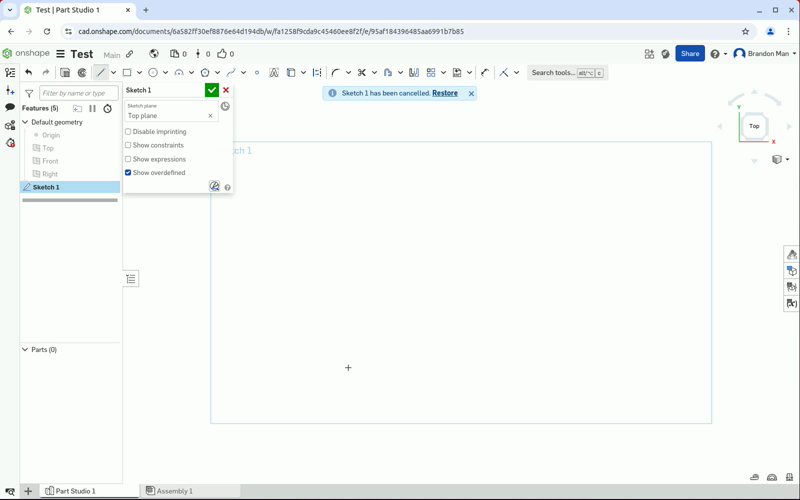
mouse_move(572, 367)
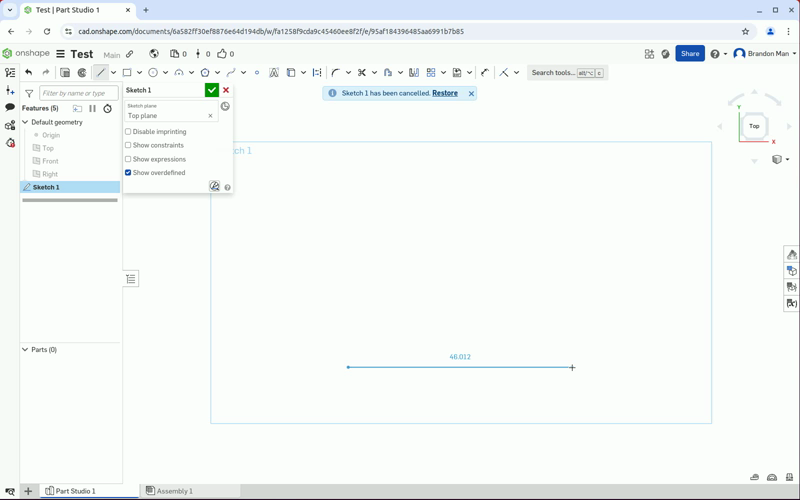
click(572, 367)
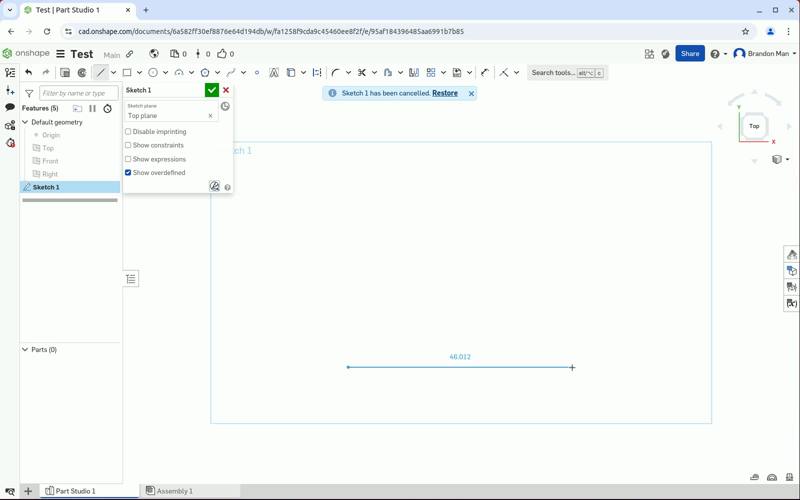
key_up(shift)
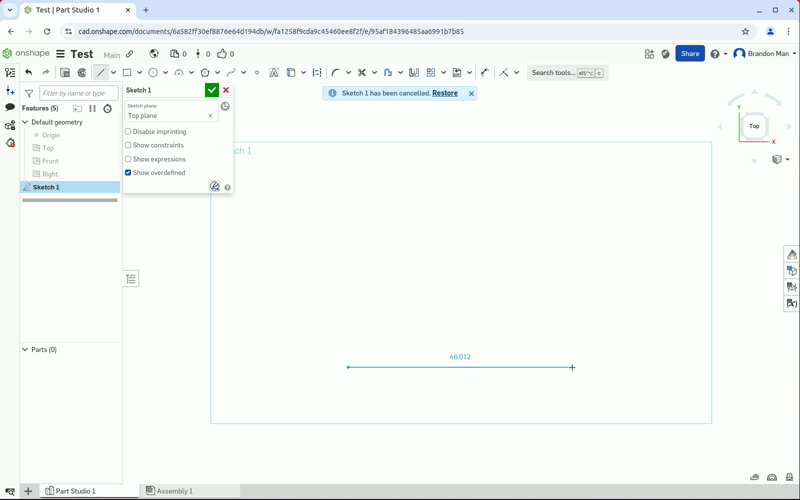
key_down(shift)
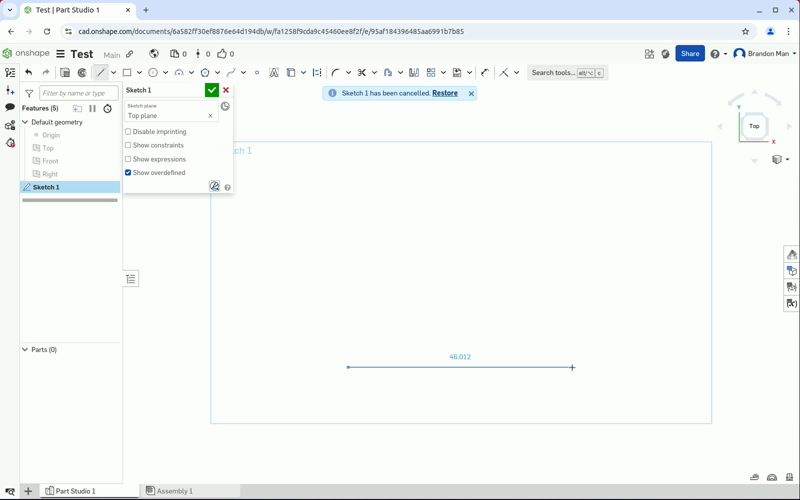
mouse_move(572, 199)
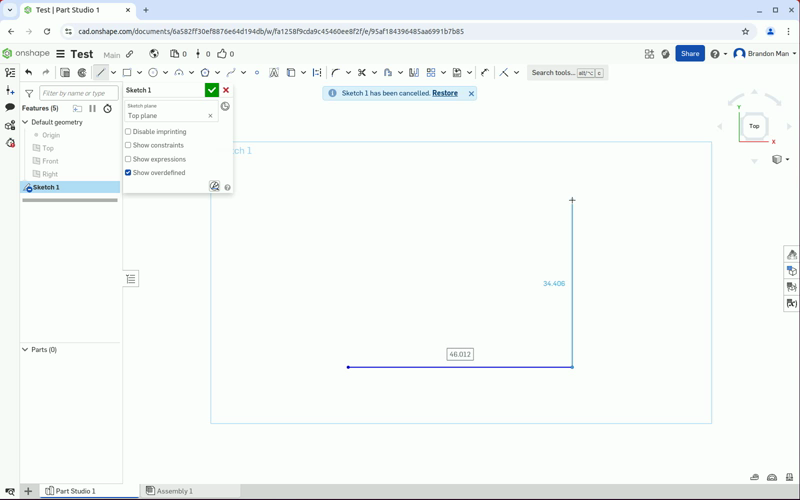
click(572, 199)
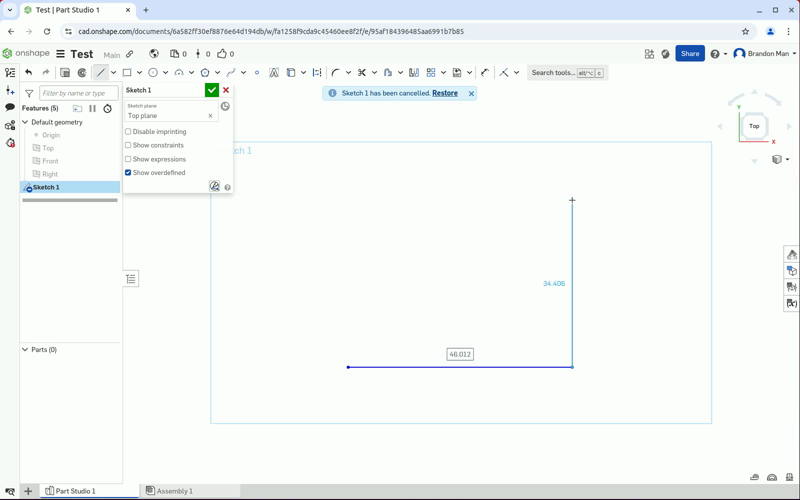
key_up(shift)
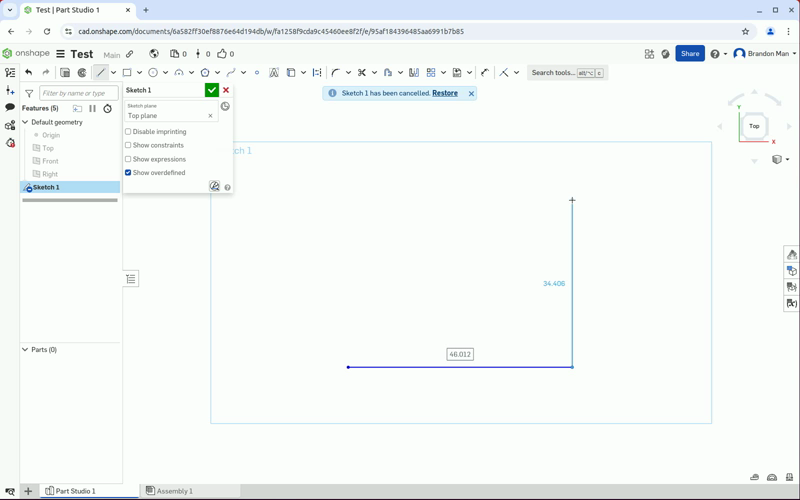
key_down(shift)
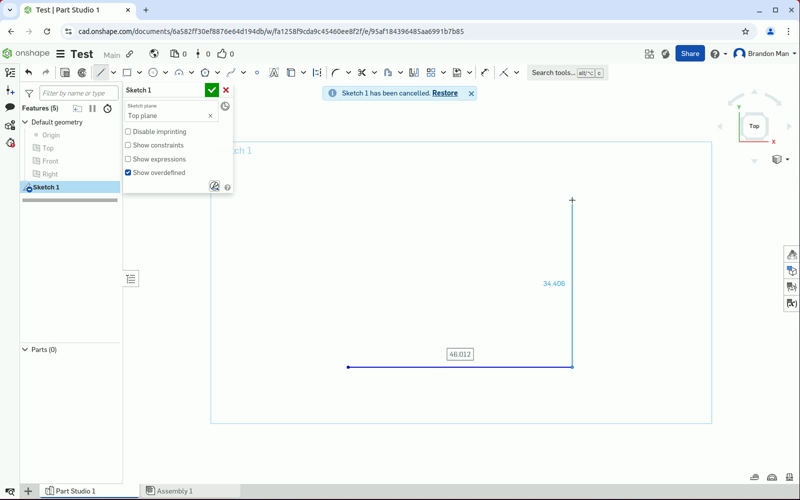
mouse_move(348, 199)
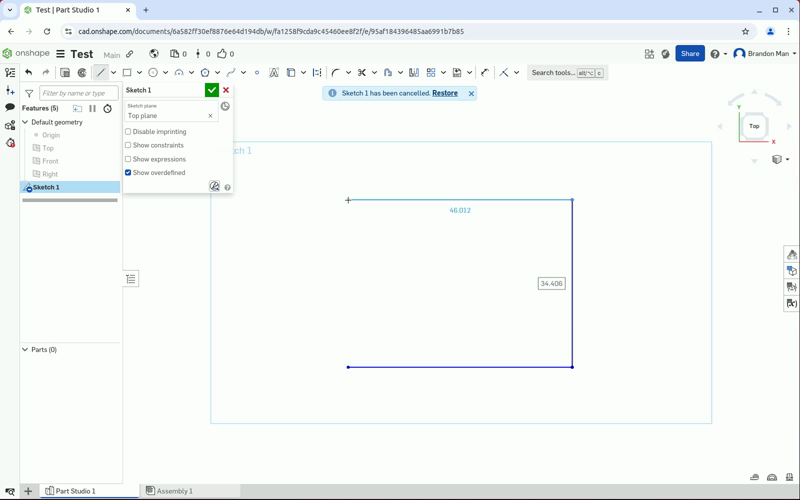
click(348, 199)
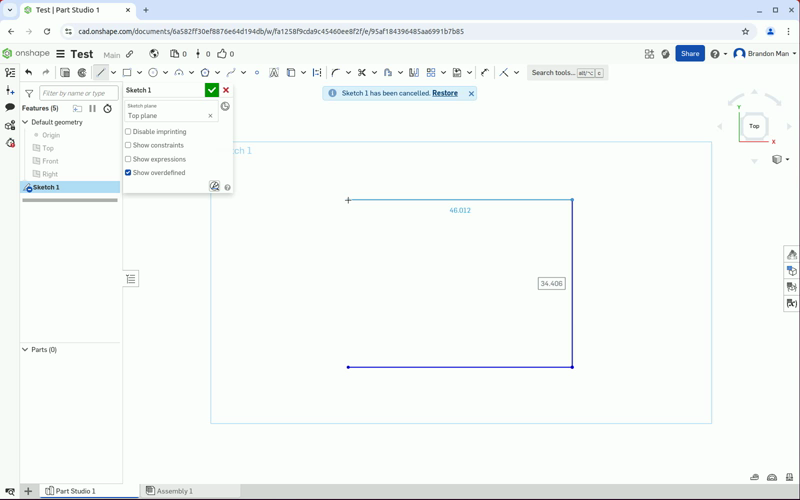
key_up(shift)
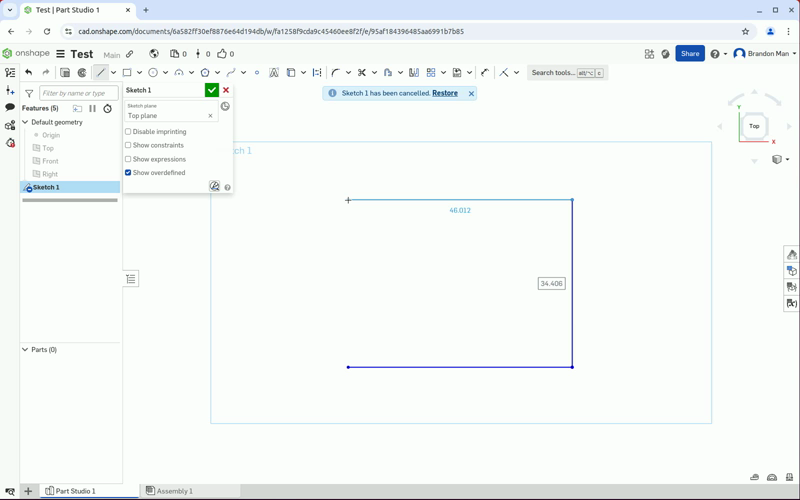
key_down(shift)
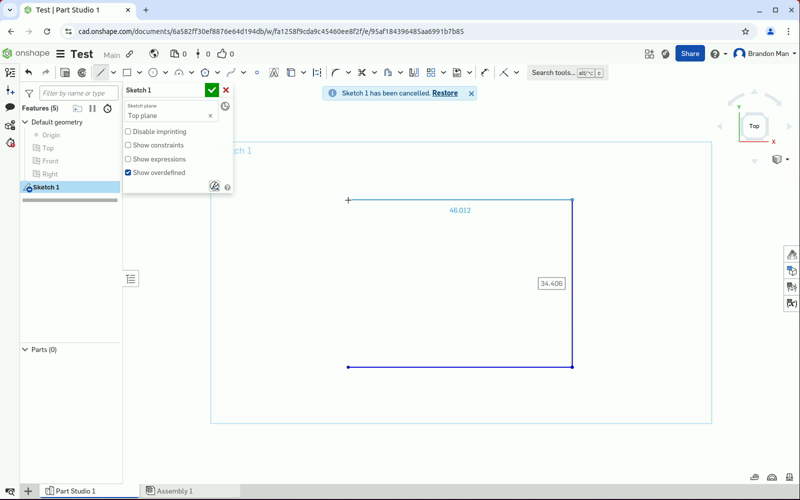
mouse_move(348, 367)
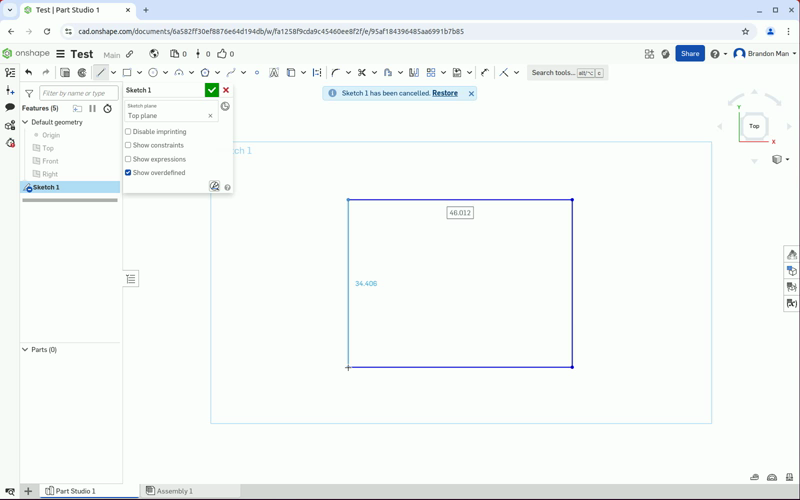
key_up(shift)
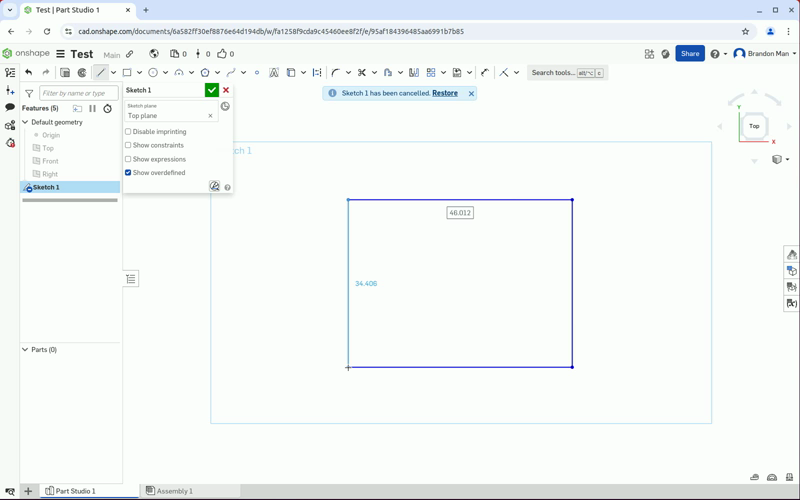
click(348, 367)
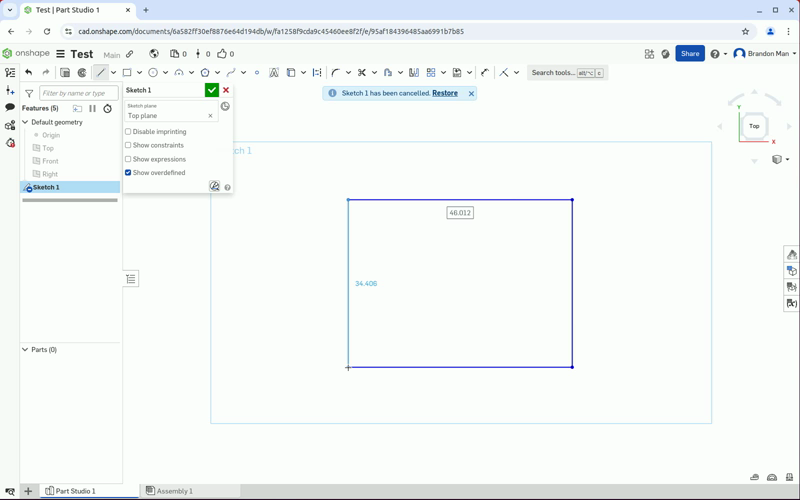
key(esc)
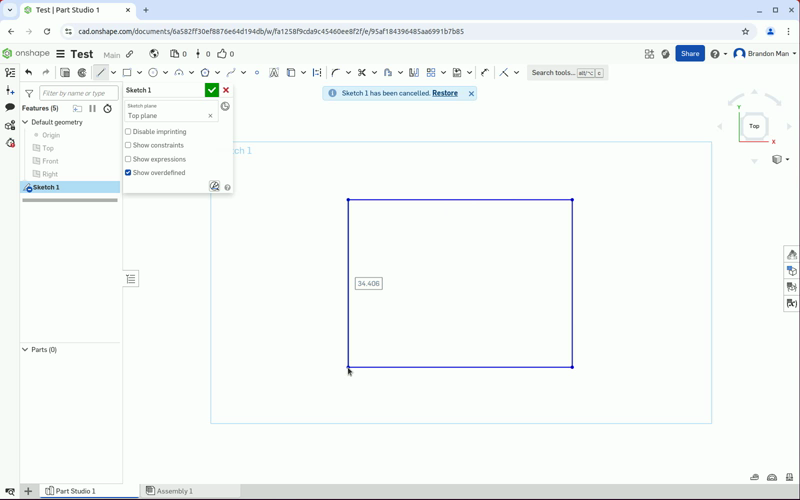
mouse_move(470, 325)
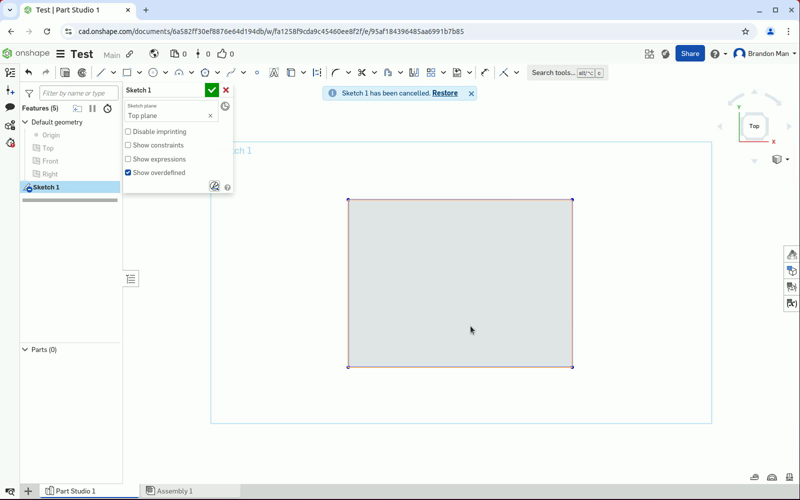
click(470, 325)
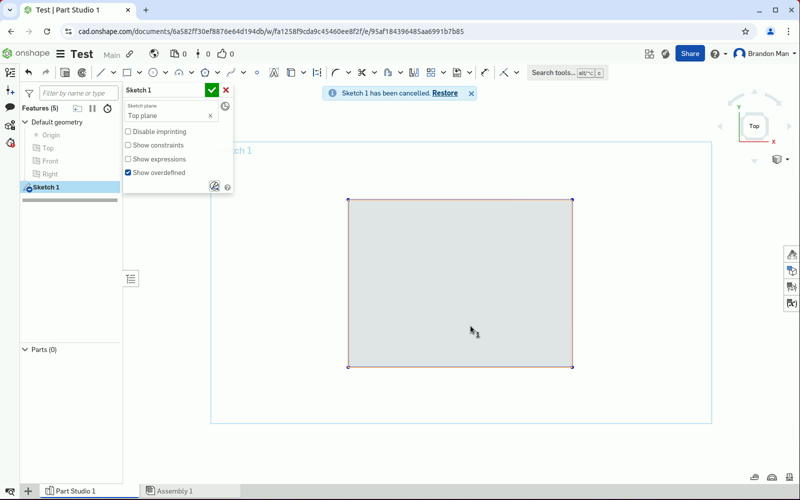
mouse_move(73, 352)
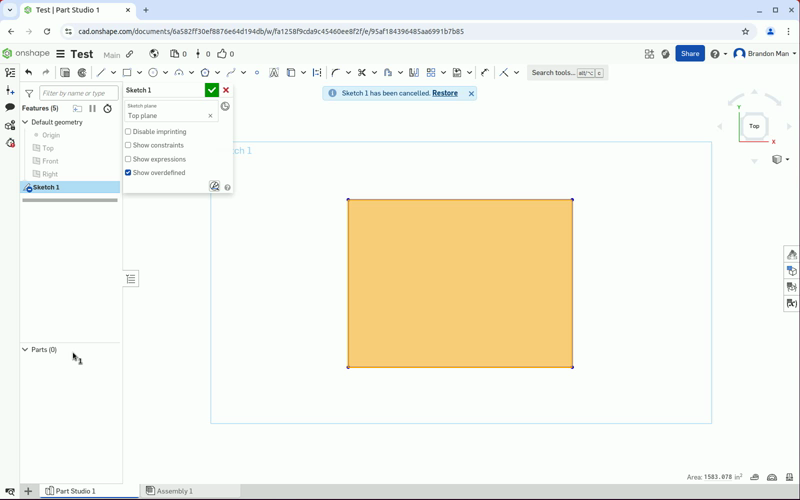
key(shift+y)
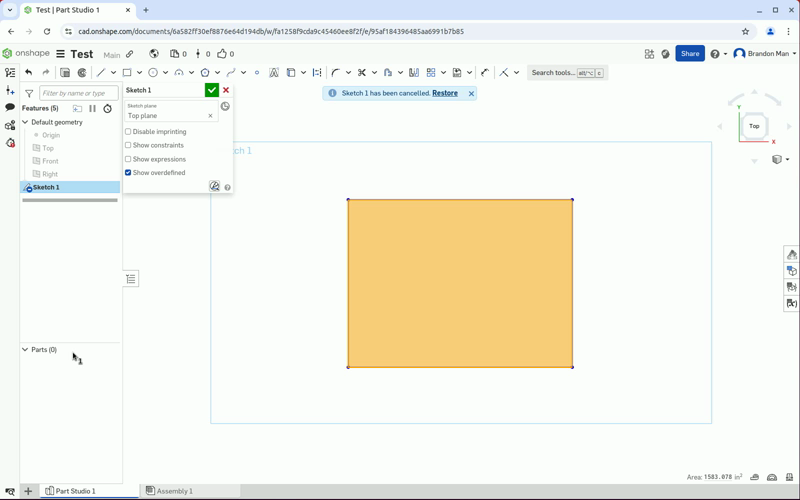
key(shift+e)
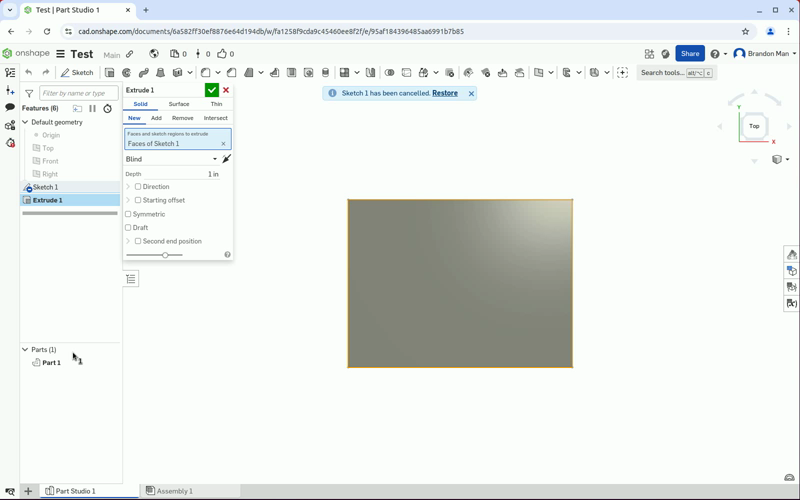
mouse_move(143, 106)
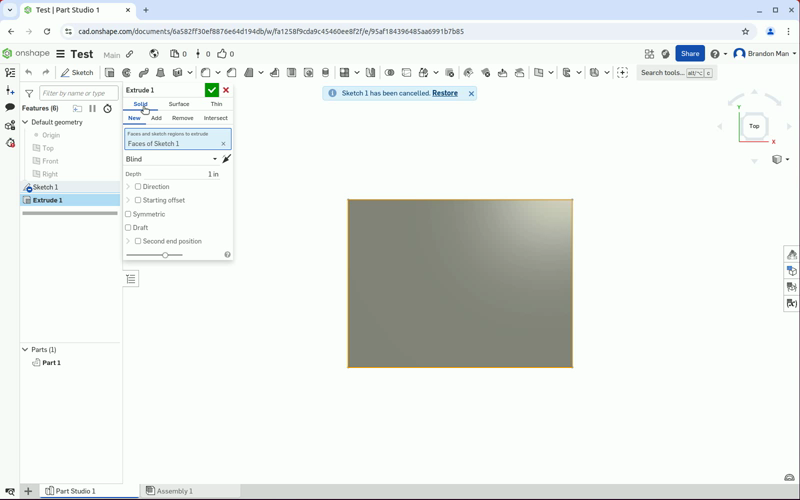
click(143, 106)
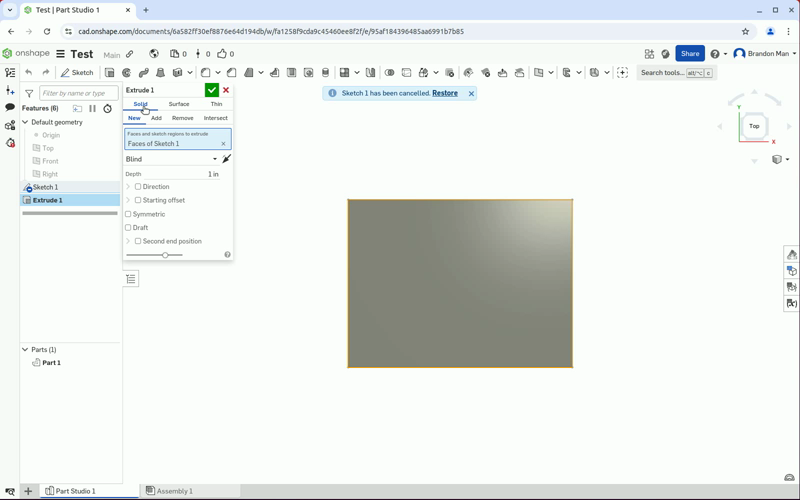
mouse_move(137, 120)
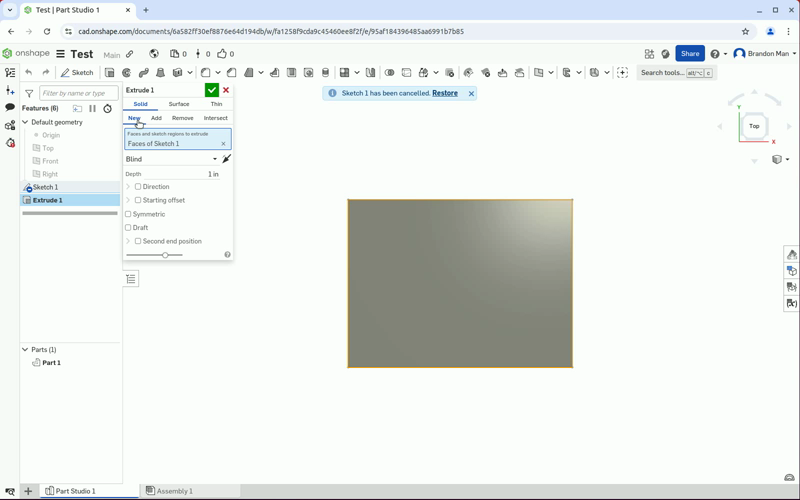
click(137, 120)
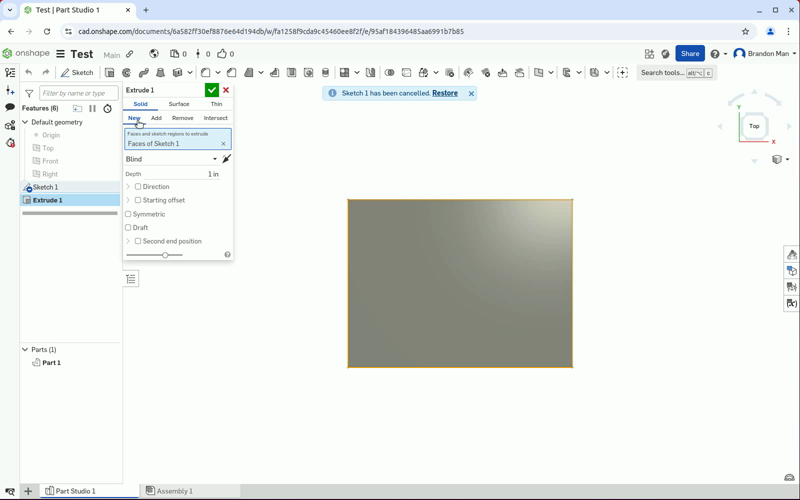
key(tab, 4)
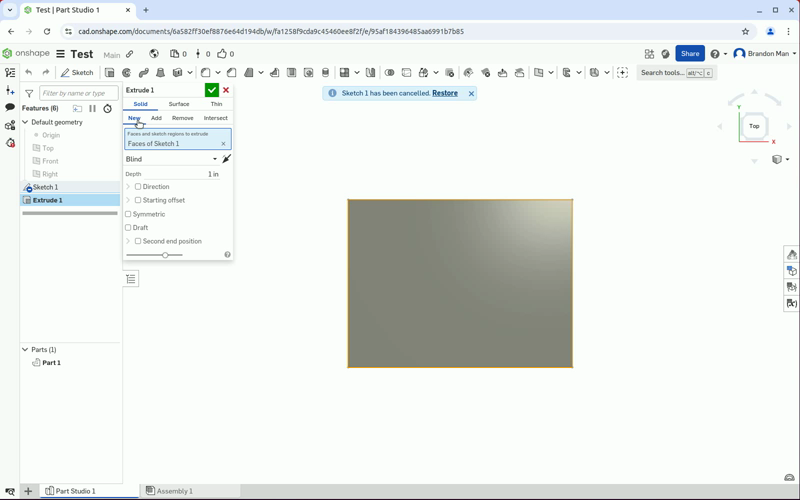
text(17.331)
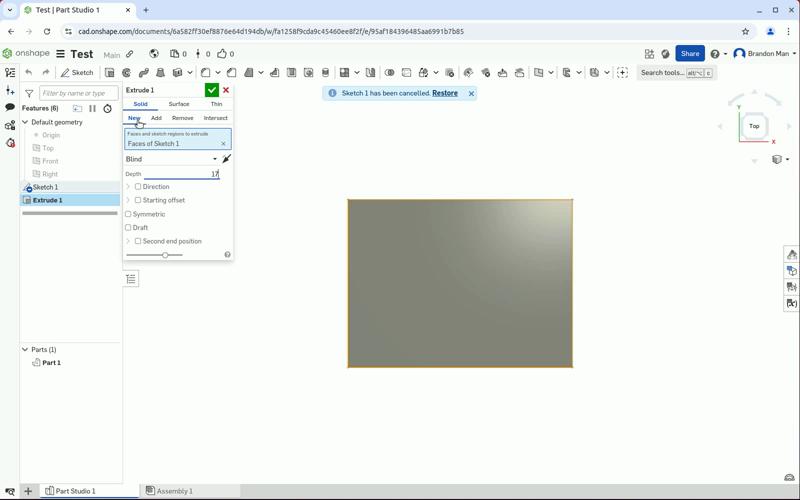
key(enter)
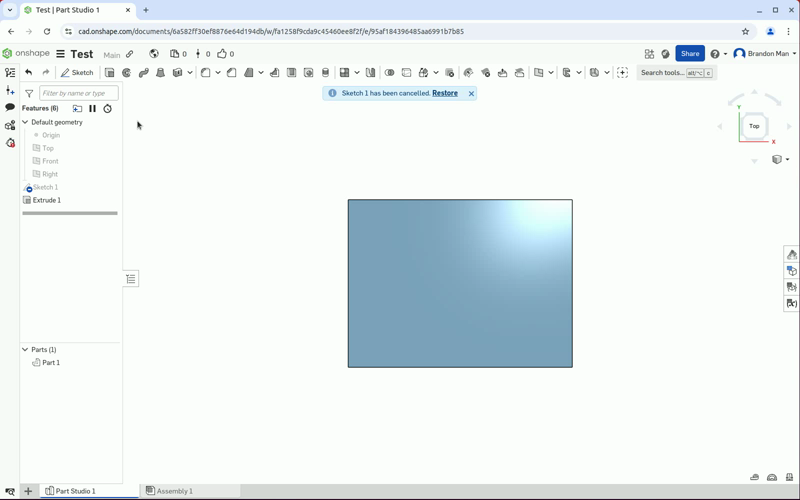
key(shift+h)
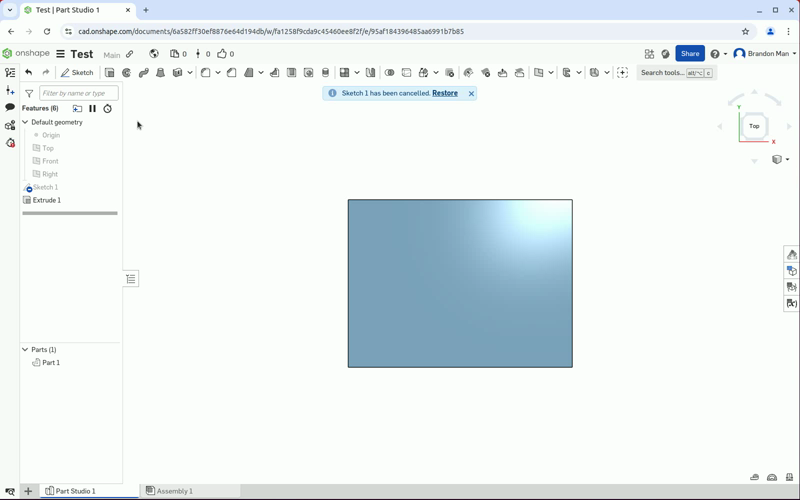
key(shift+h)
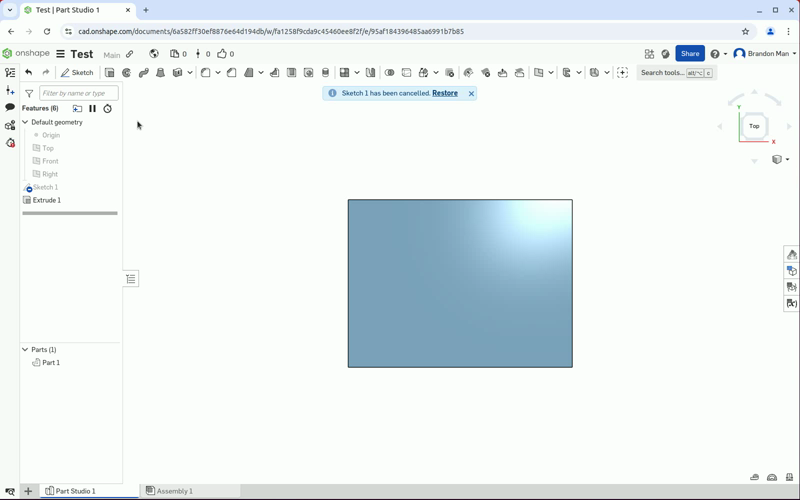
mouse_move(73, 189)
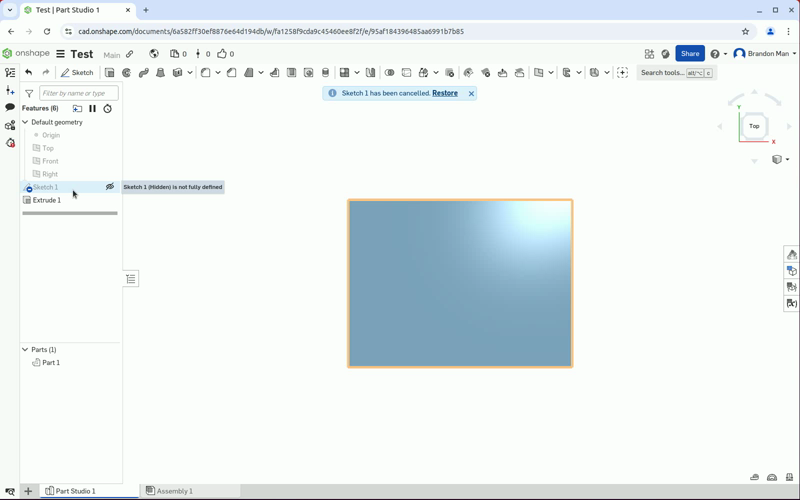
click(73, 189)
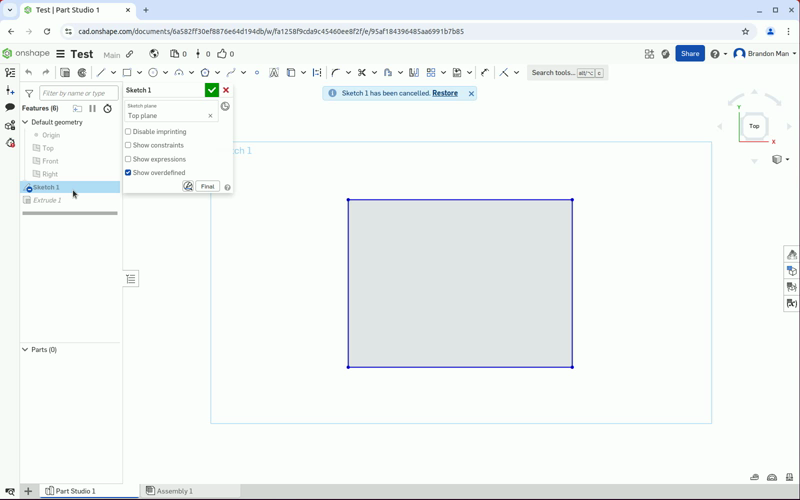
mouse_move(229, 92)
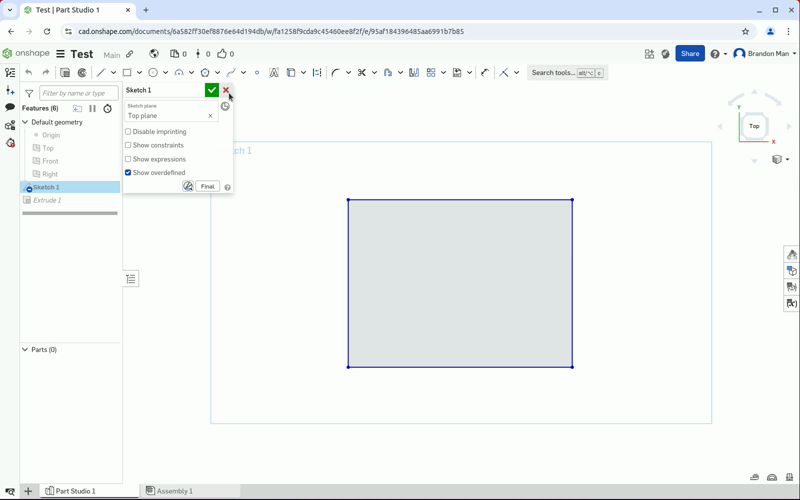
click(229, 92)
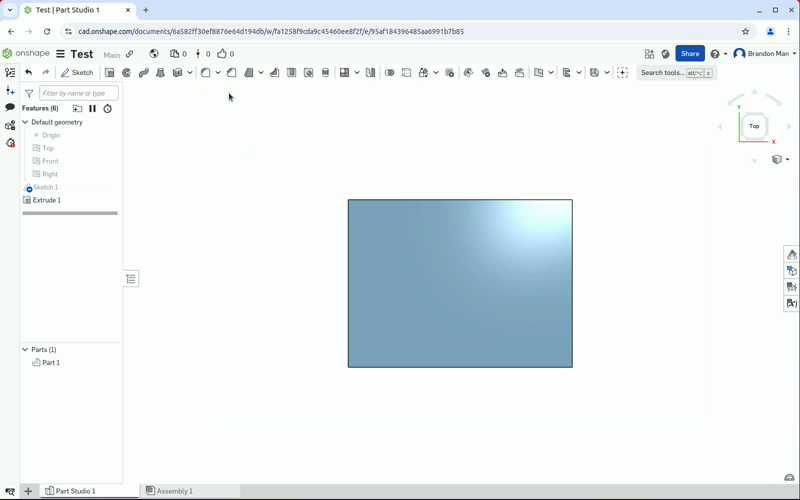
mouse_move(541, 75)
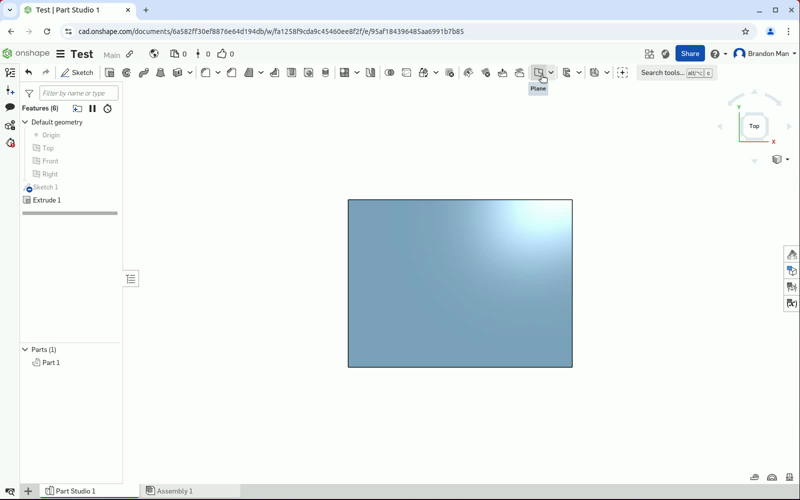
click(541, 75)
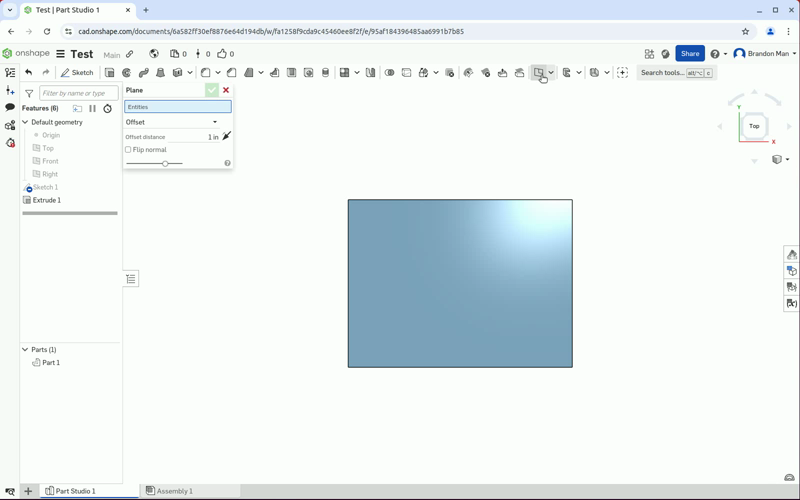
mouse_move(73, 150)
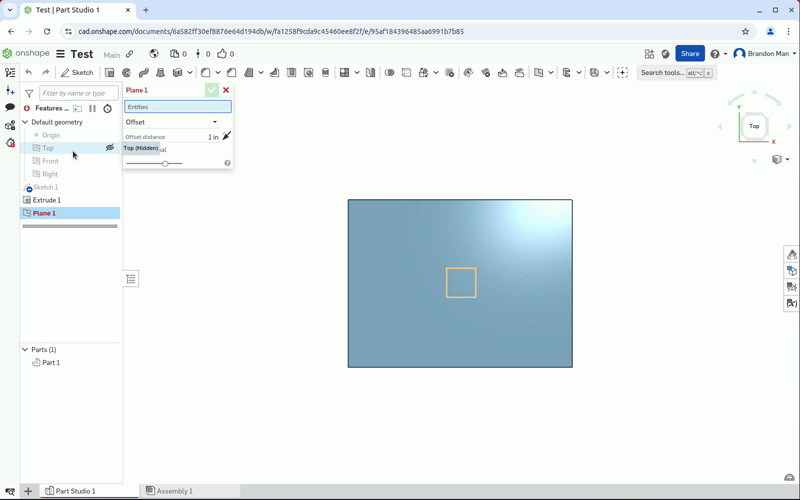
click(73, 150)
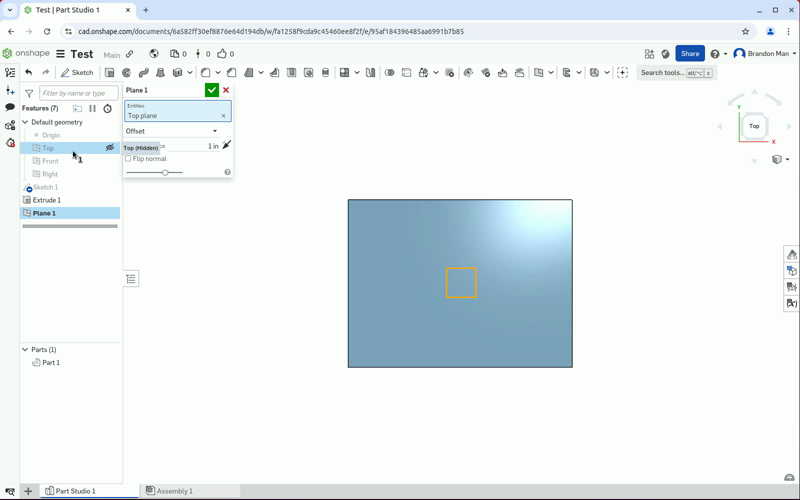
key(tab, 2)
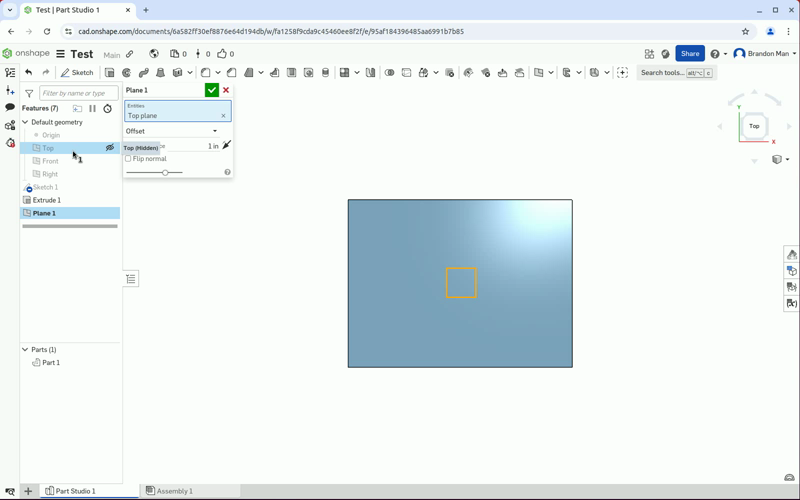
text(17.316)
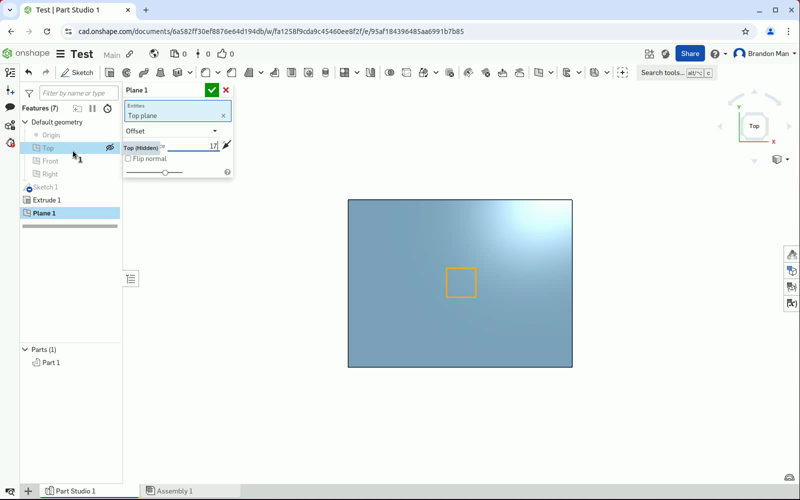
key(enter, 2)
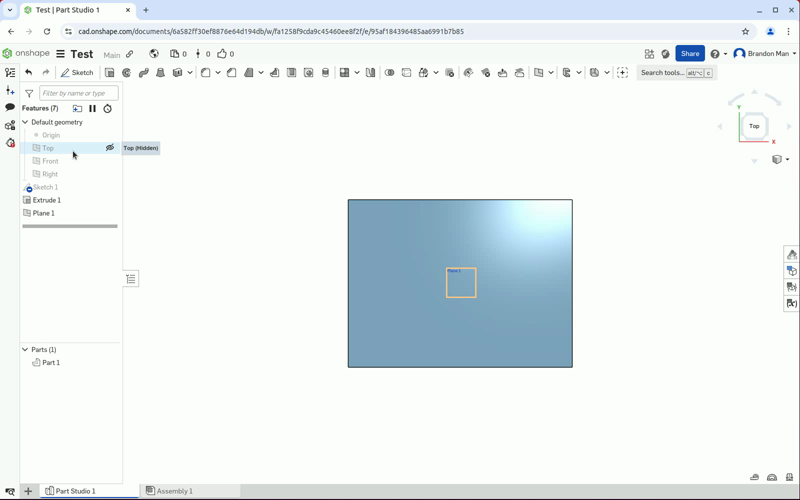
key(shift+s)
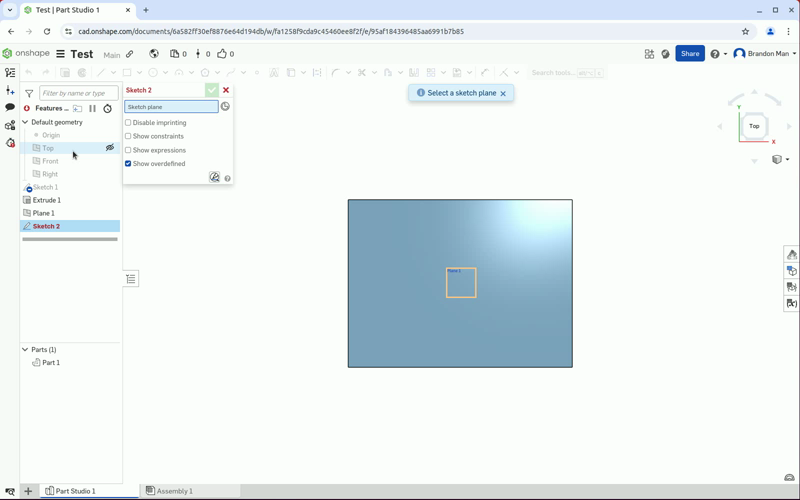
mouse_move(73, 215)
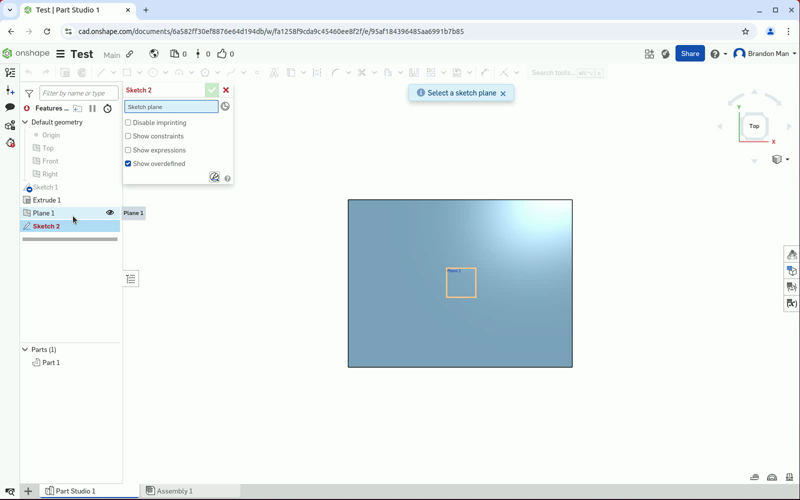
click(73, 215)
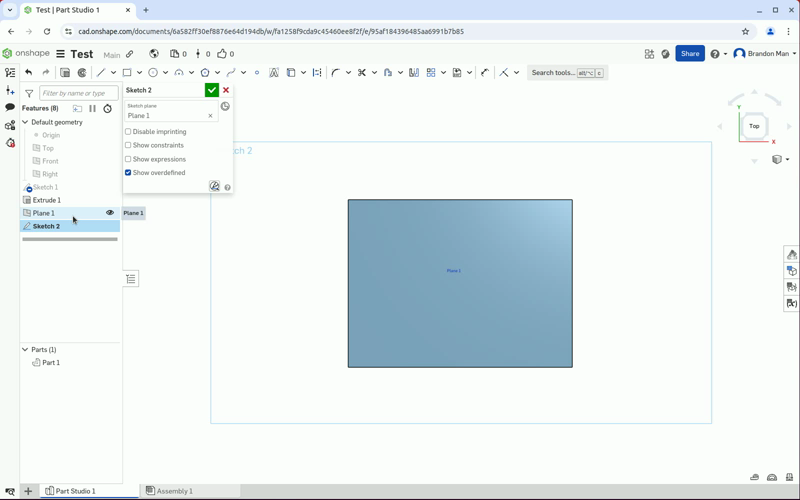
mouse_move(73, 352)
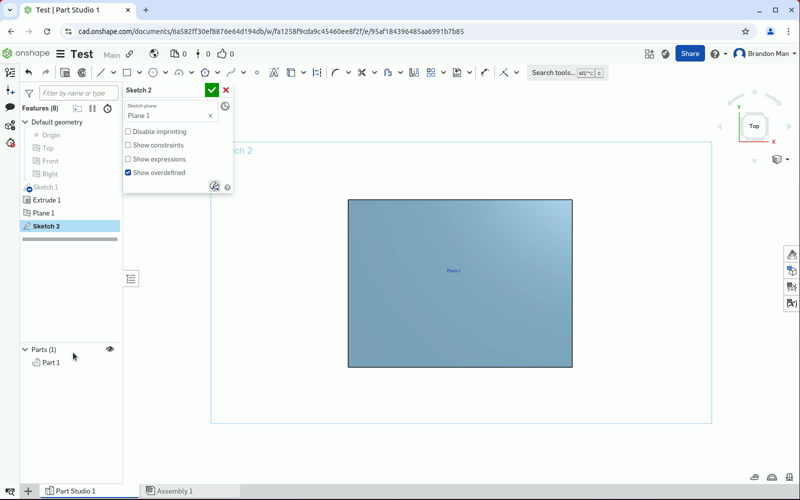
key(y)
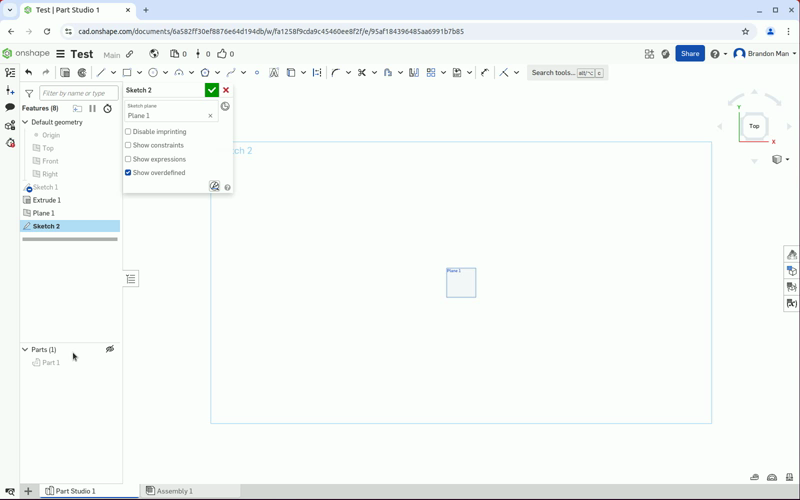
key(l)
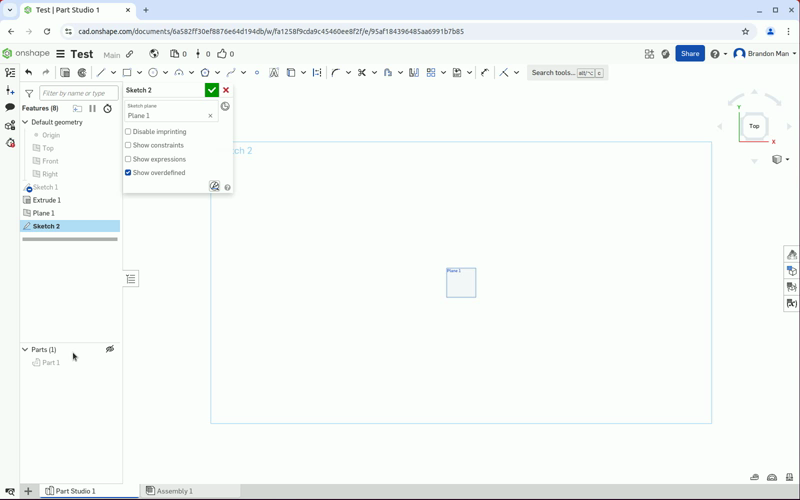
key_down(shift)
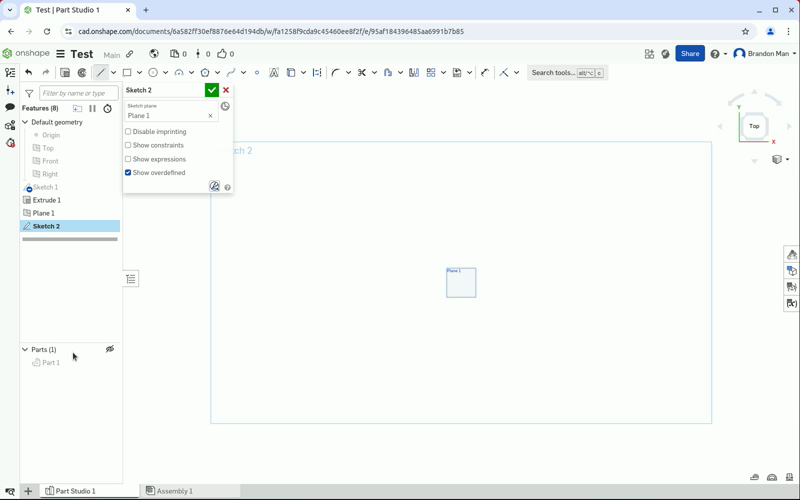
mouse_move(356, 359)
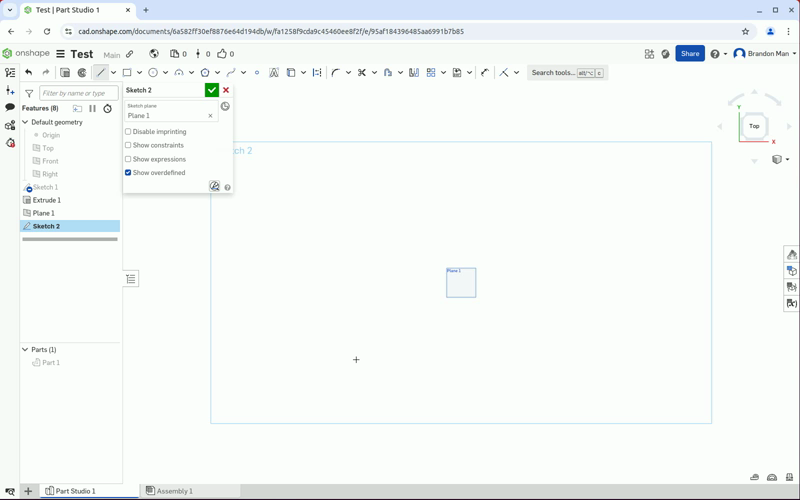
click(356, 359)
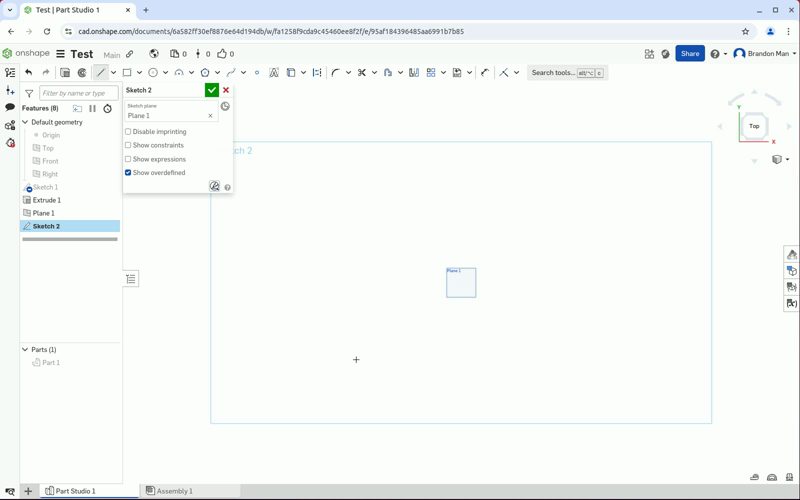
key_up(shift)
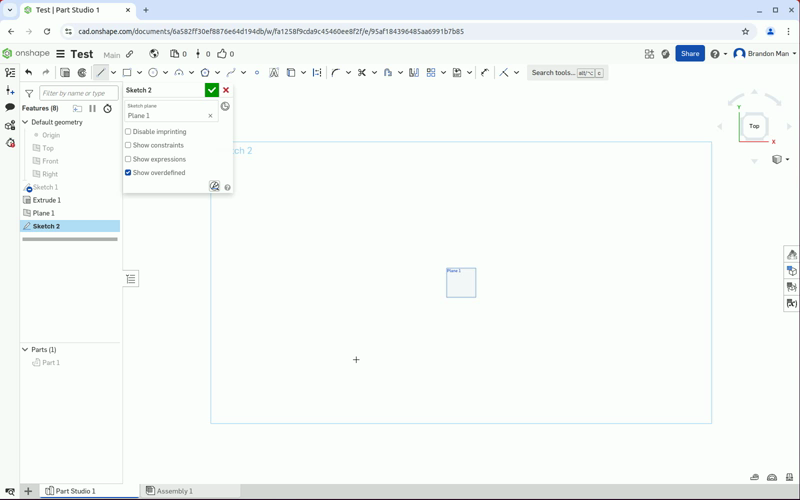
key_down(shift)
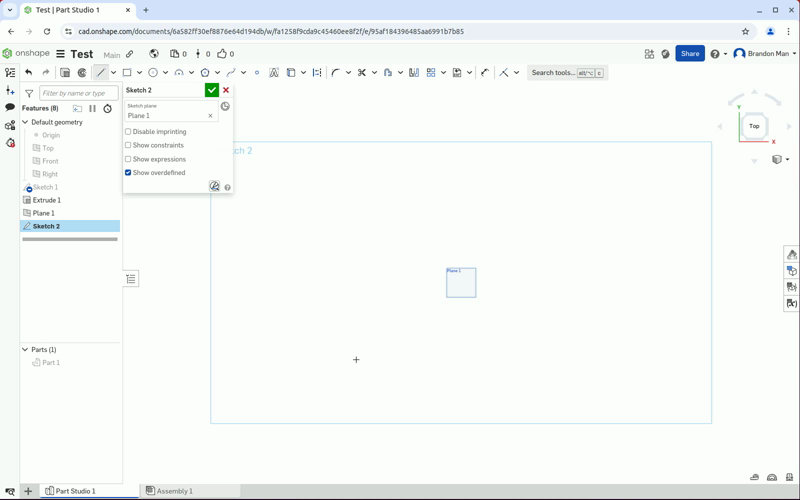
mouse_move(564, 359)
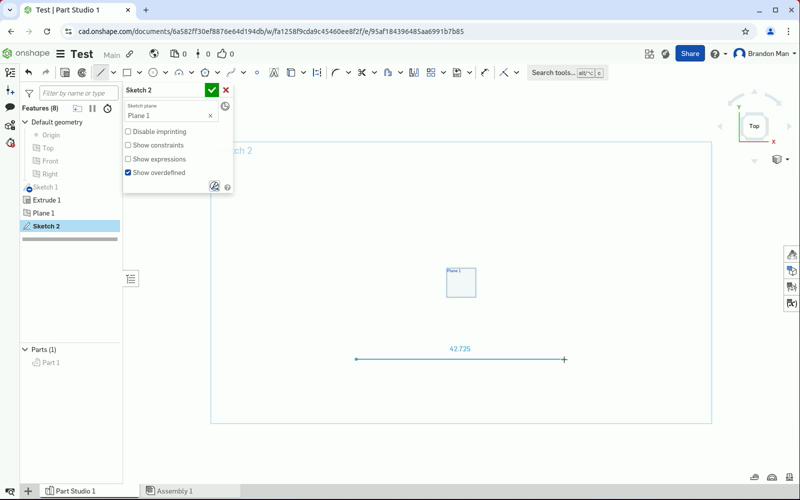
click(564, 359)
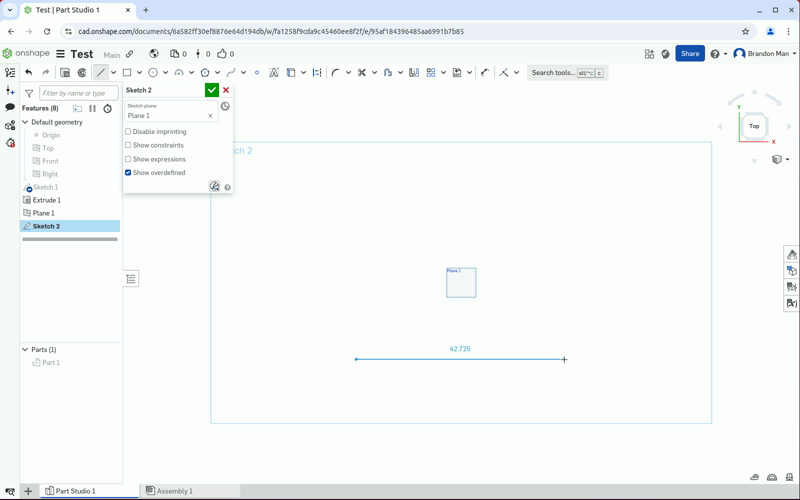
key_up(shift)
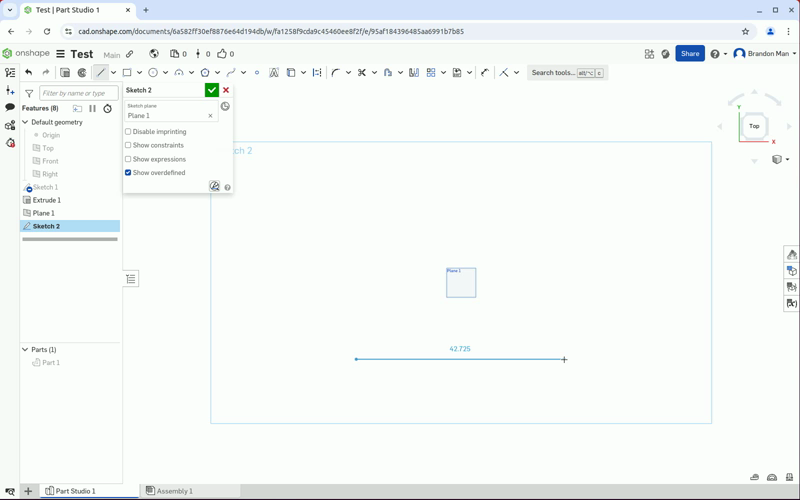
key_down(shift)
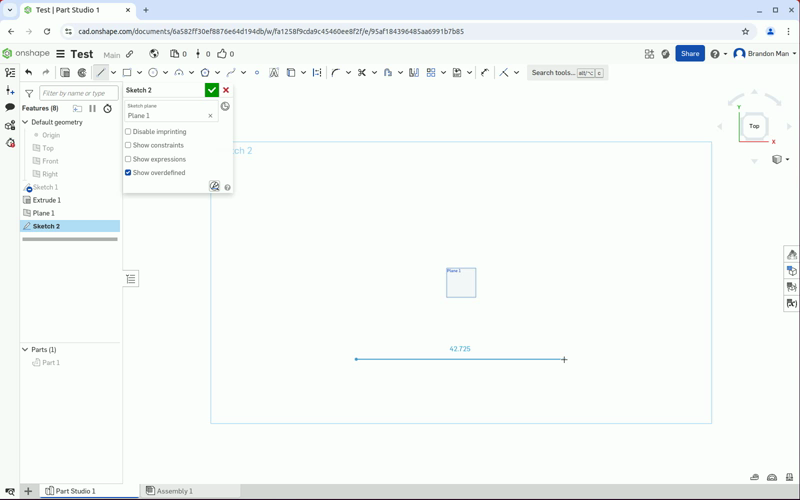
mouse_move(564, 208)
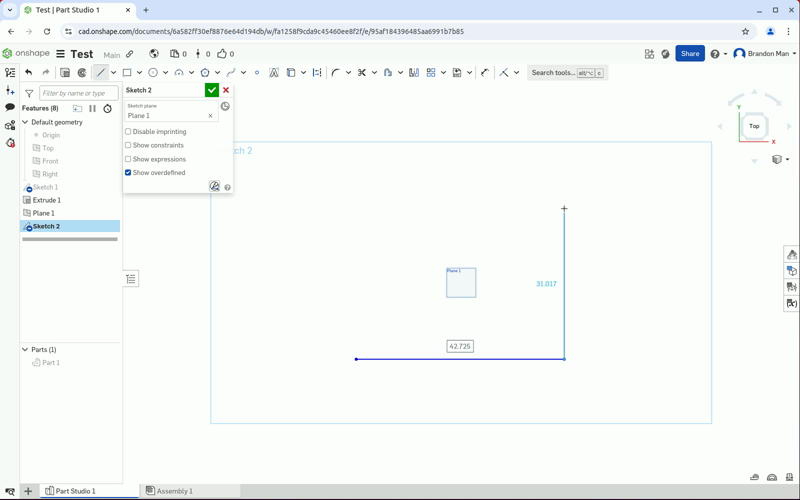
click(564, 208)
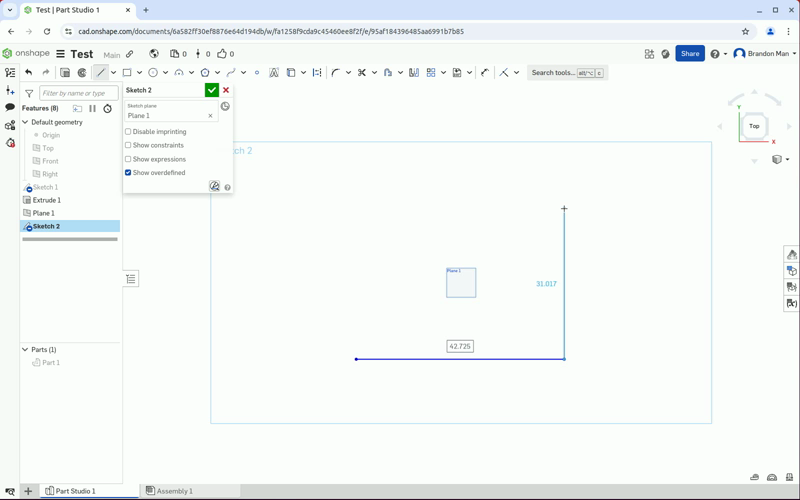
key_up(shift)
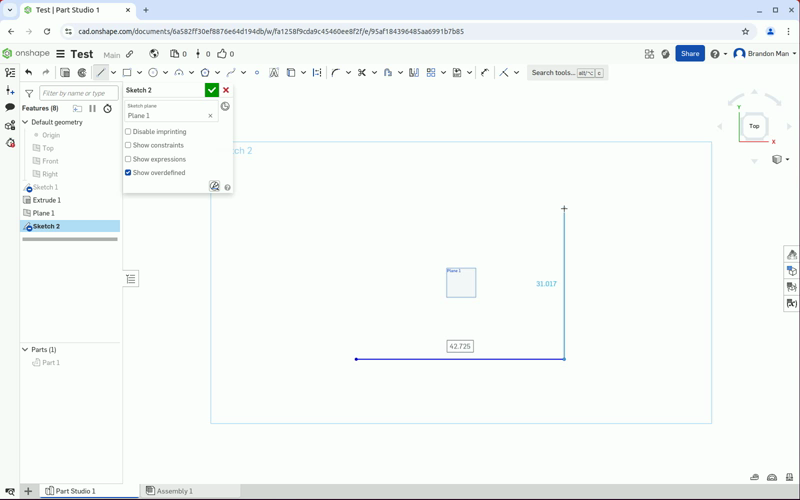
key_down(shift)
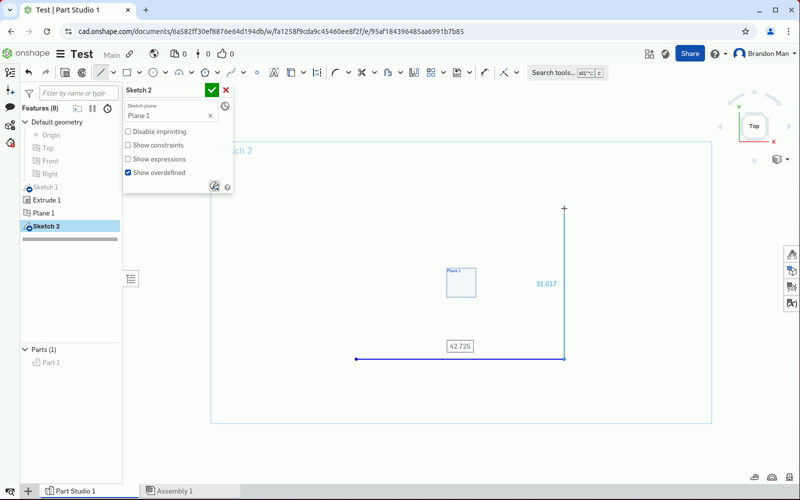
mouse_move(356, 208)
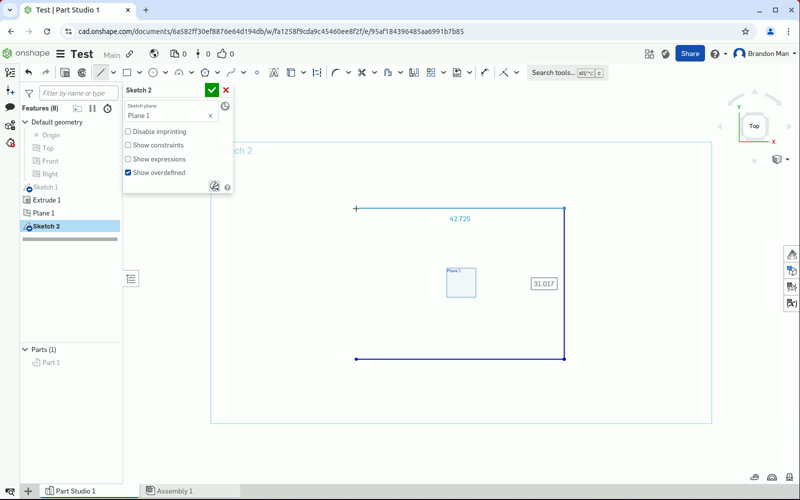
click(356, 208)
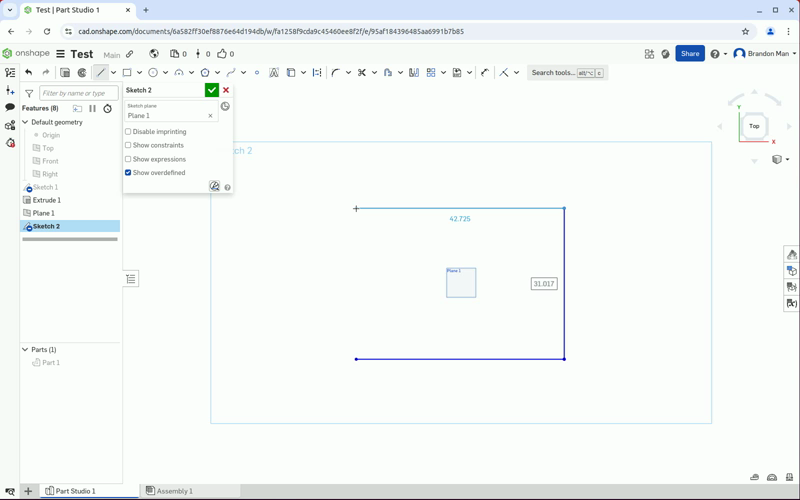
key_up(shift)
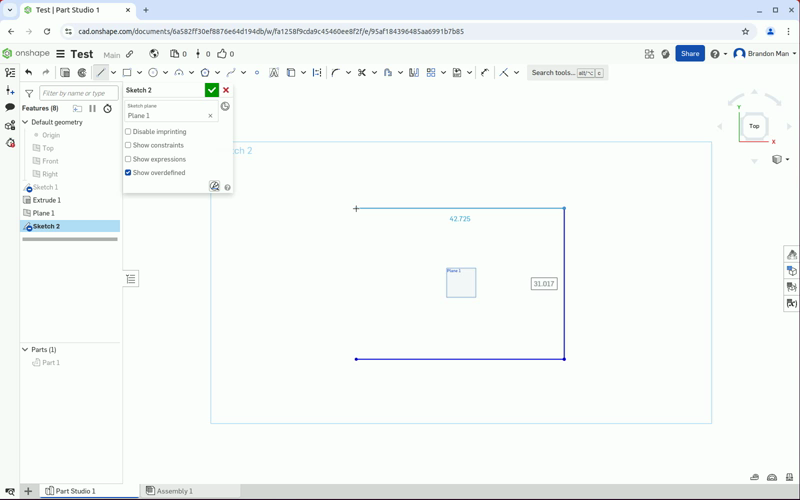
key_down(shift)
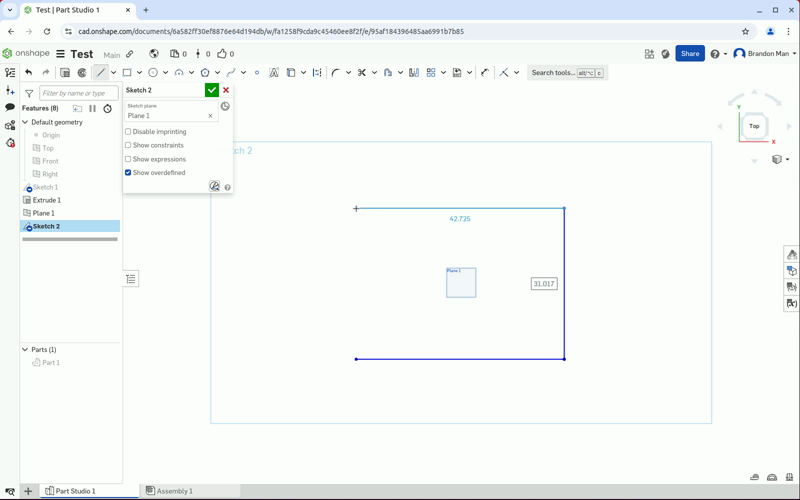
mouse_move(356, 359)
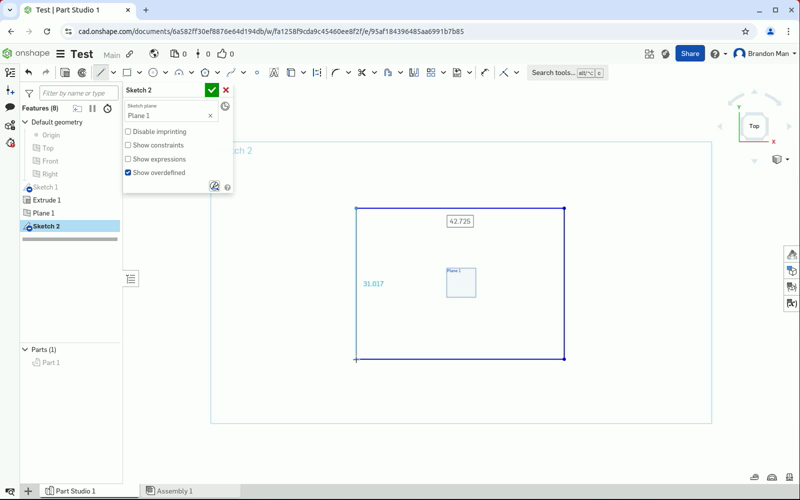
key_up(shift)
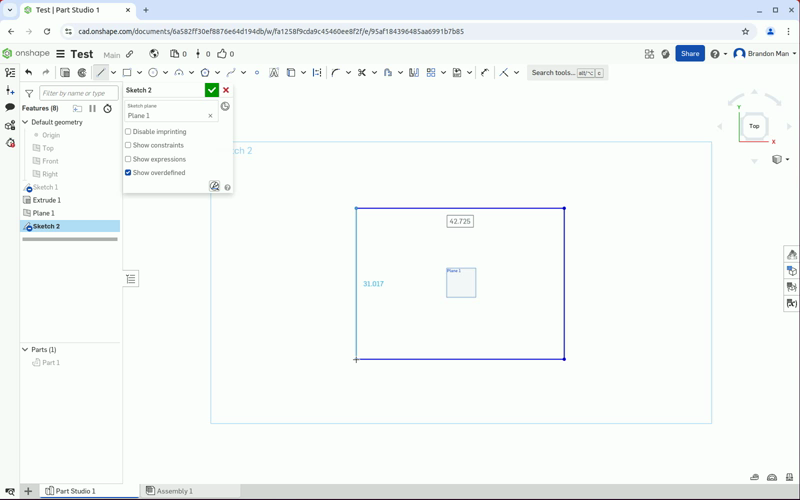
click(356, 359)
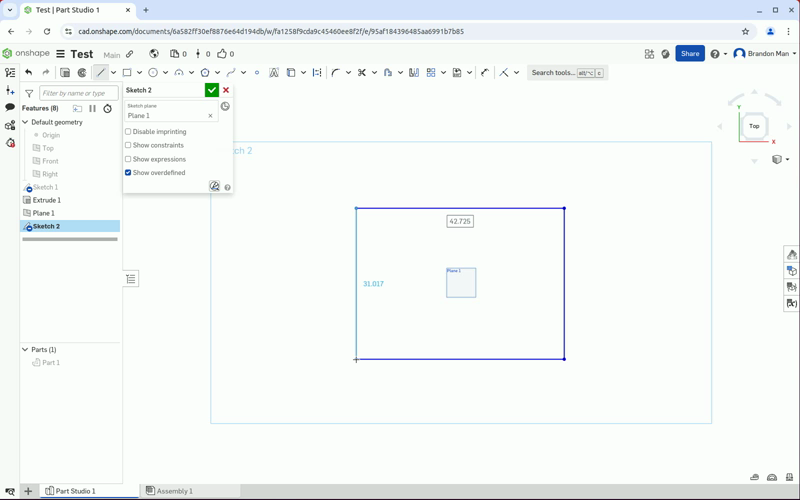
key(esc)
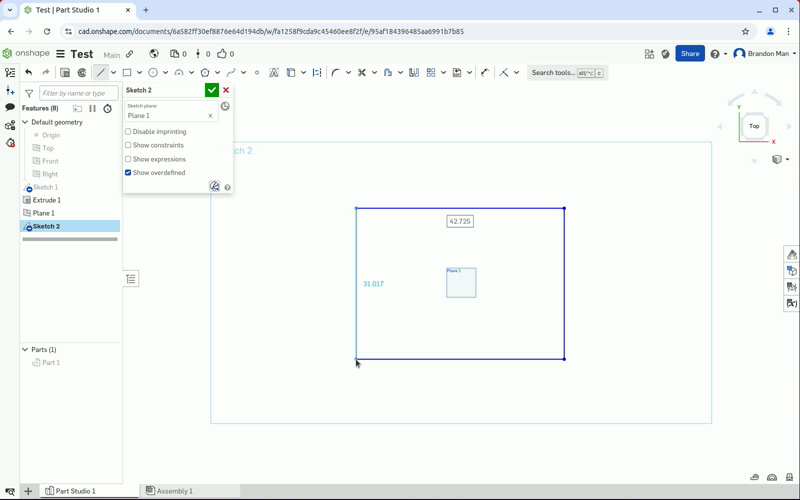
mouse_move(518, 302)
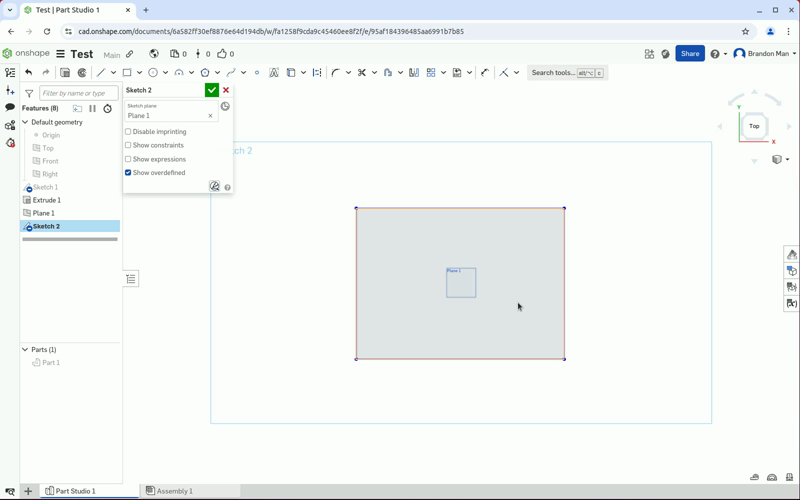
click(518, 302)
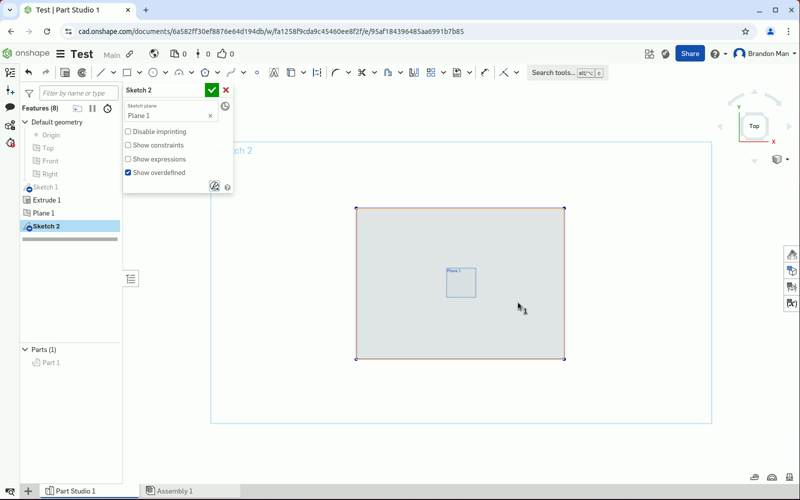
mouse_move(73, 352)
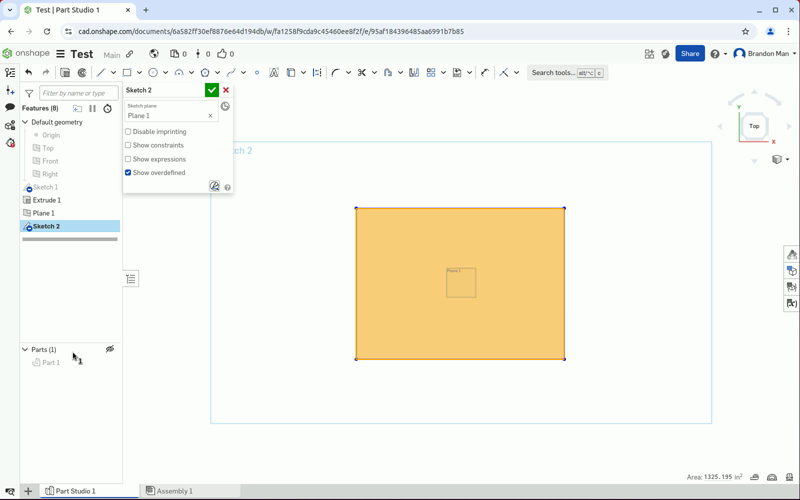
key(shift+y)
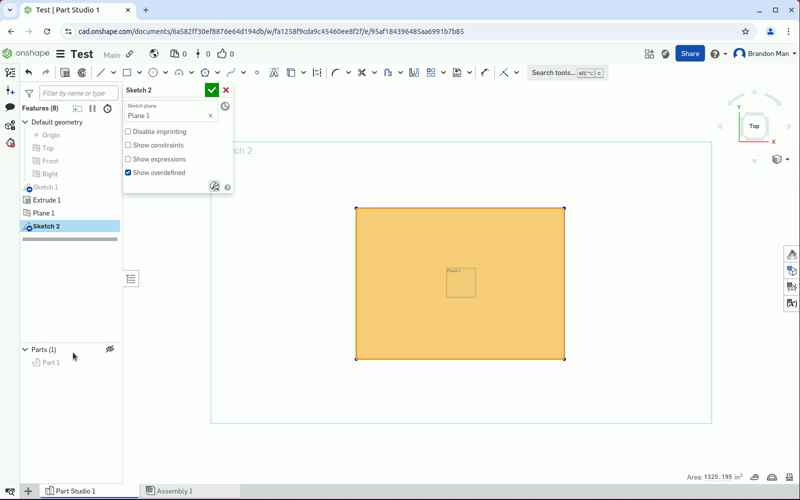
key(shift+e)
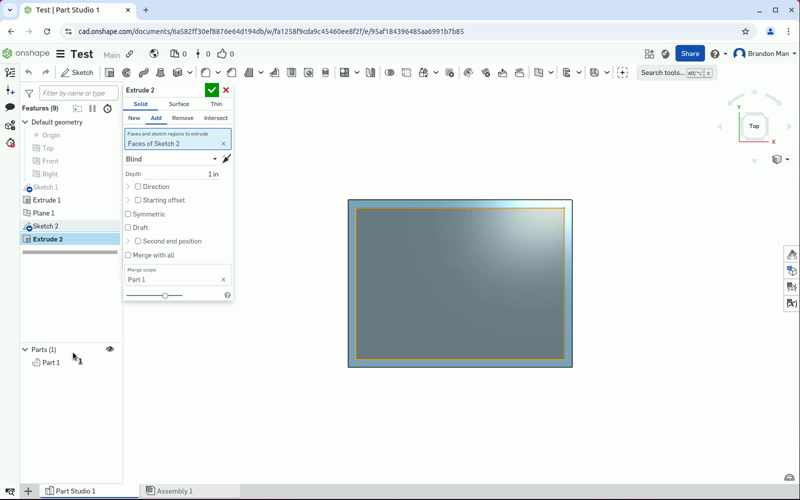
mouse_move(143, 106)
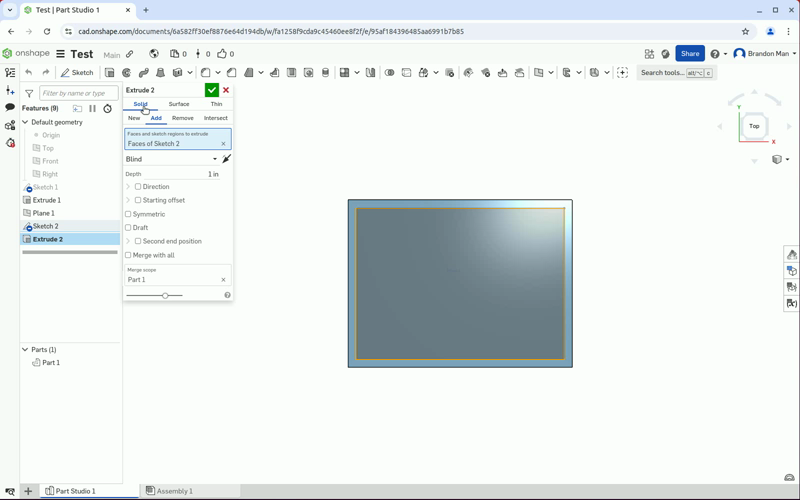
click(143, 106)
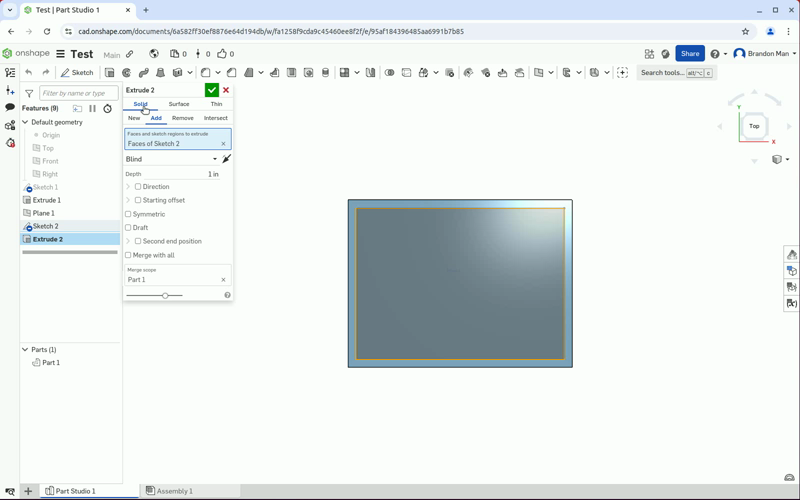
mouse_move(186, 120)
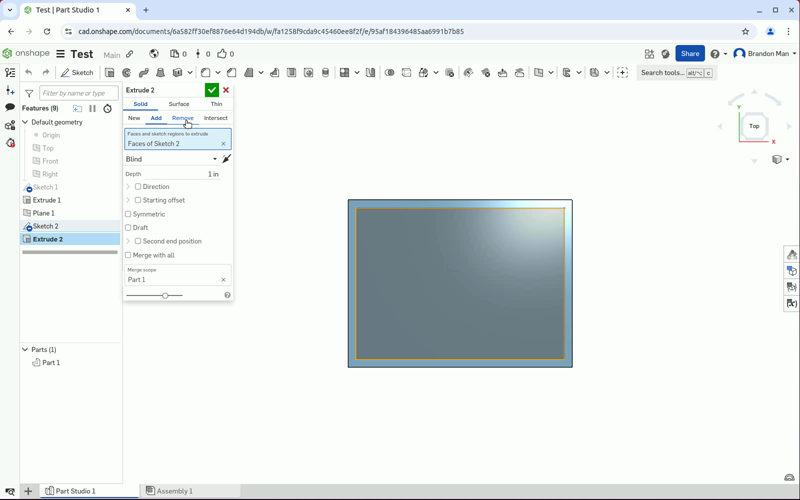
click(186, 120)
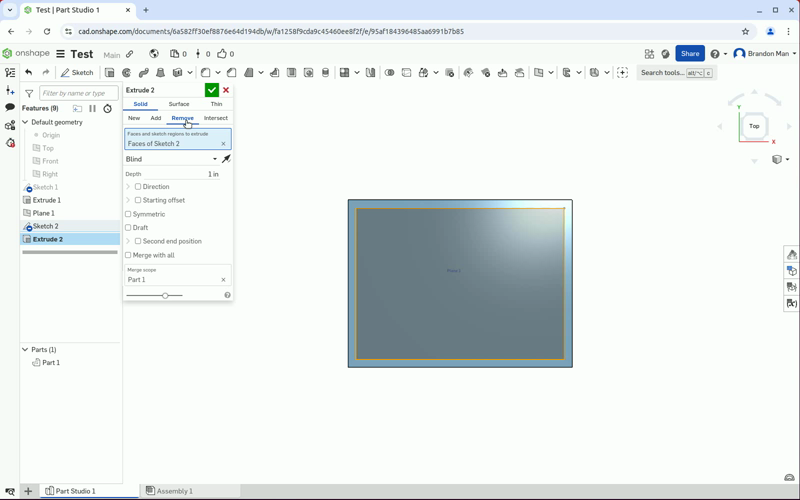
key(tab, 4)
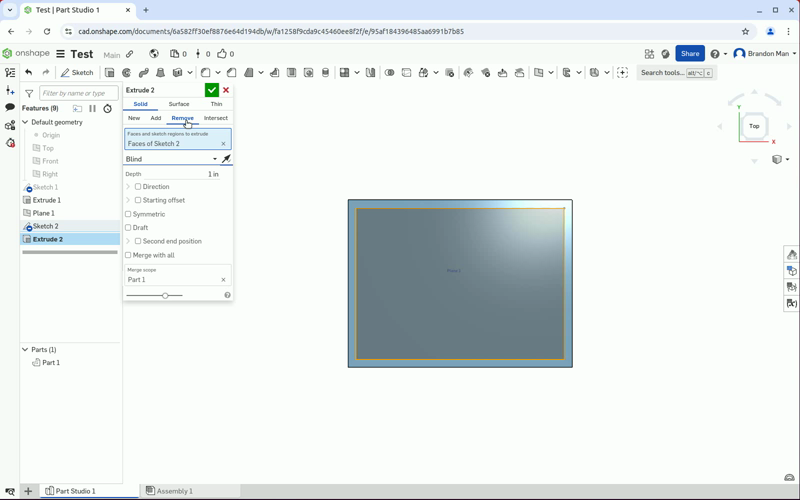
text(14.924)
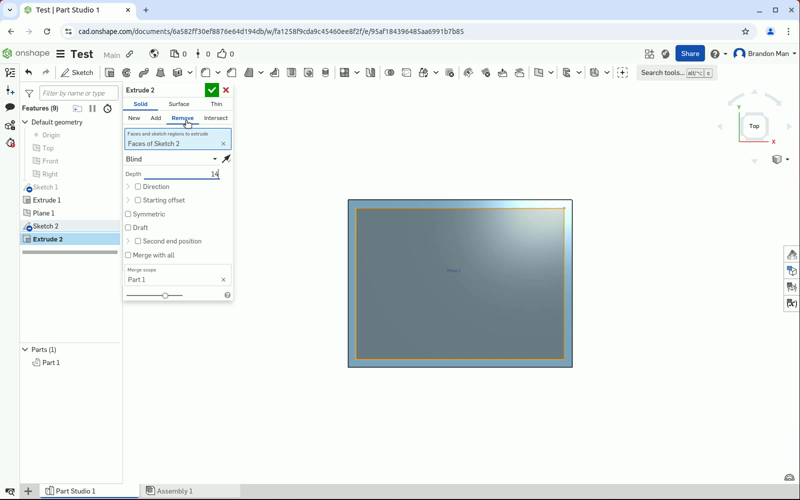
key(tab, 6)
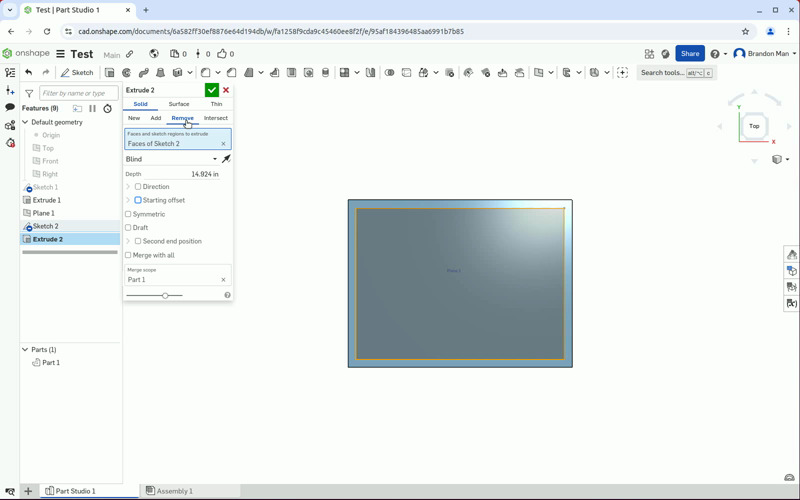
key(space)
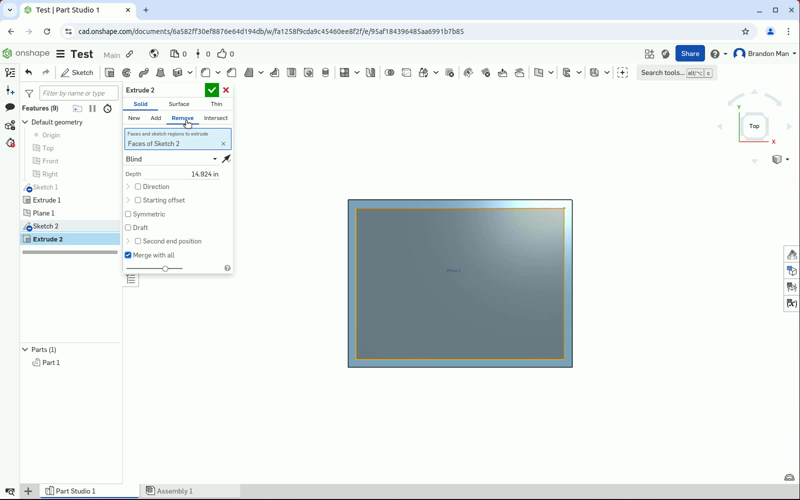
key(enter)
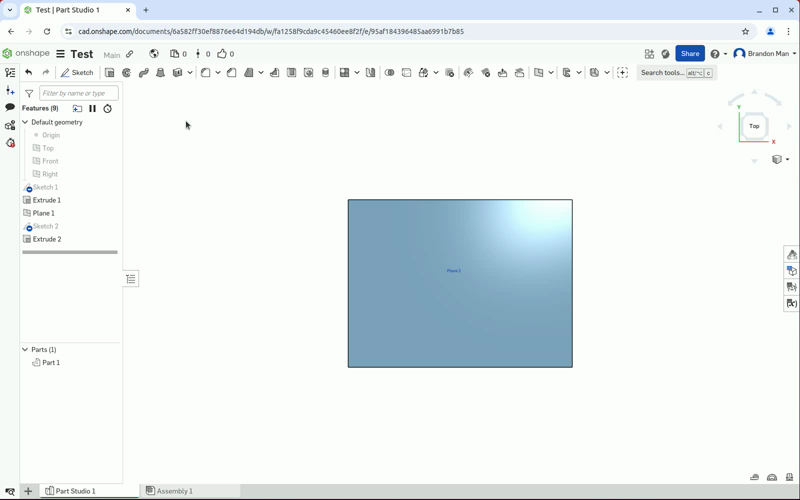
key(shift+h)
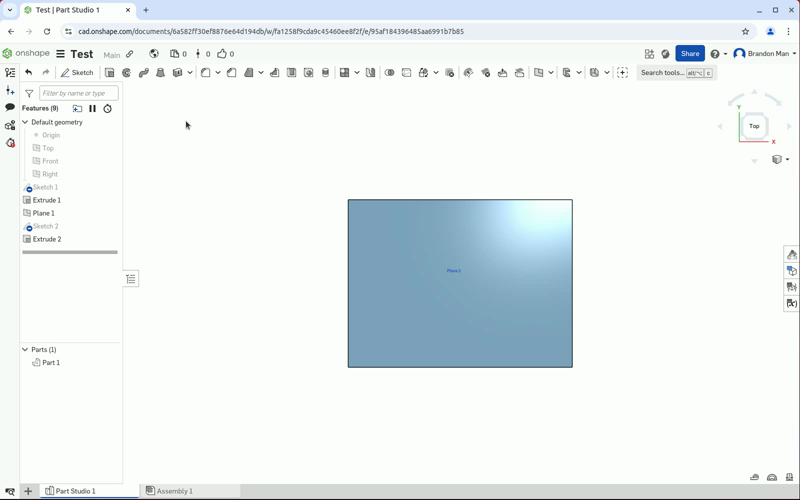
key(shift+h)
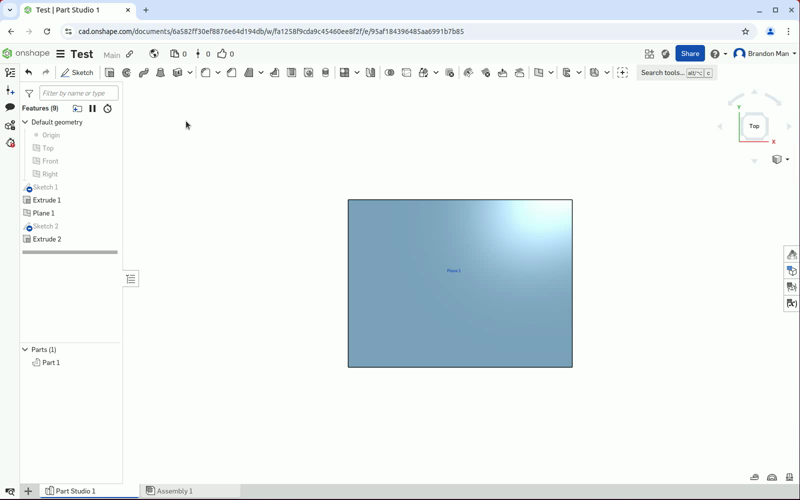
key(shift+7)
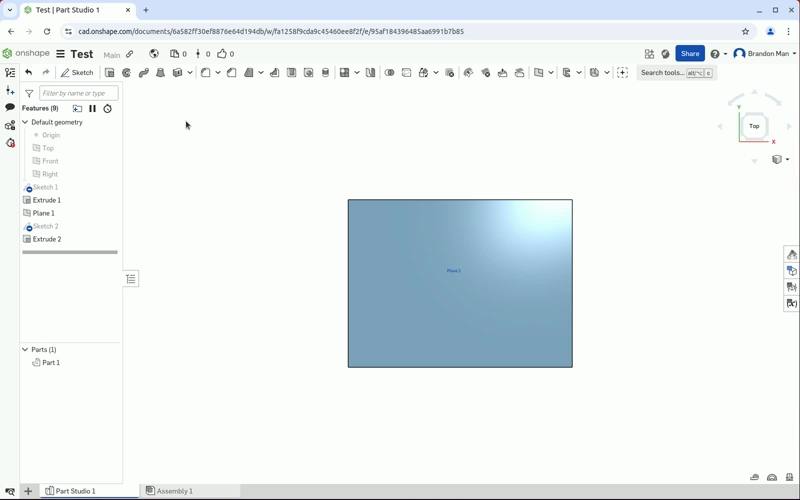
key(up, 3)
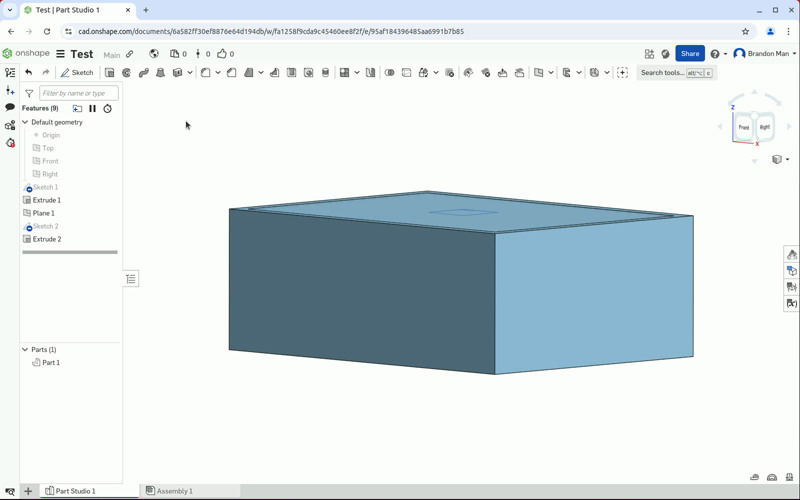
key(left, 3)
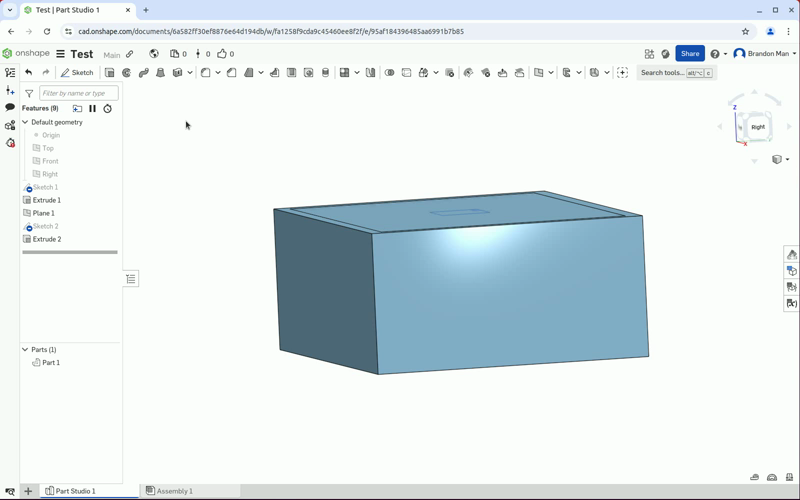
key(right, 3)
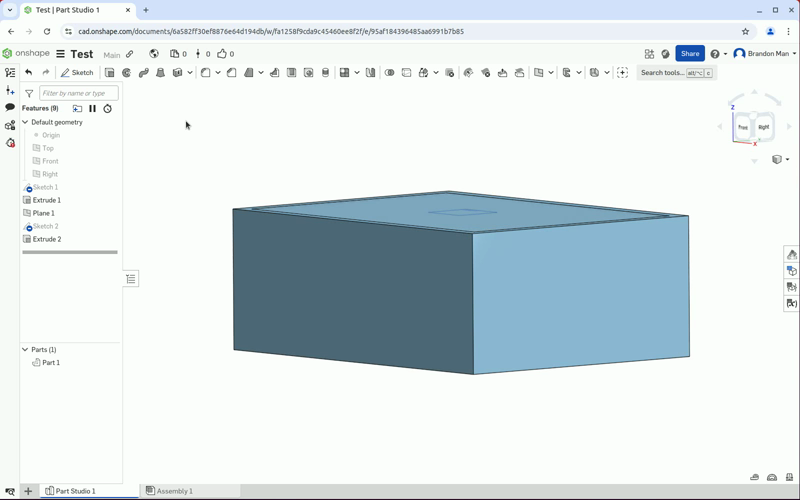
key(down, 3)
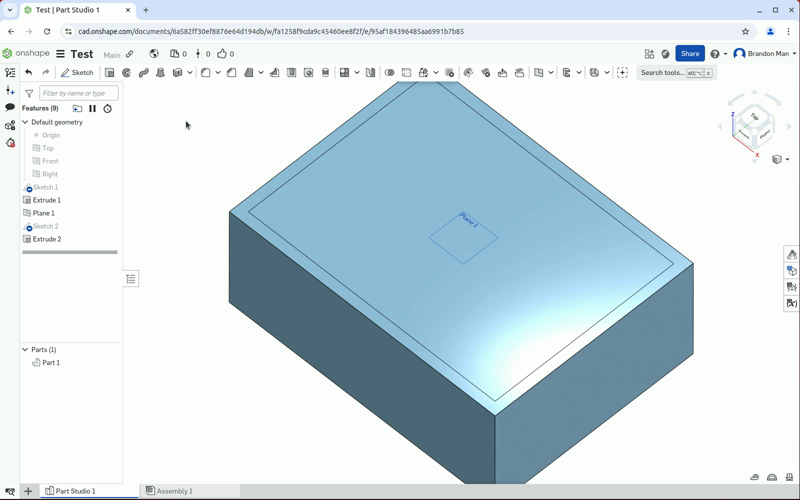
mouse_move(73, 189)
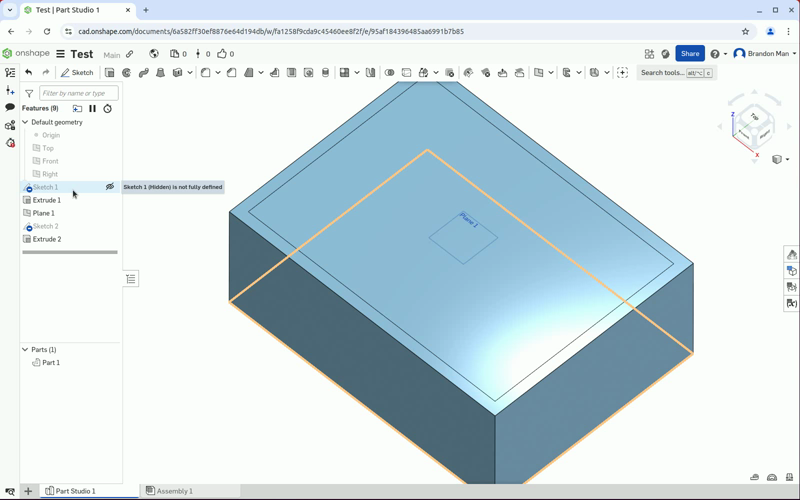
click(73, 189)